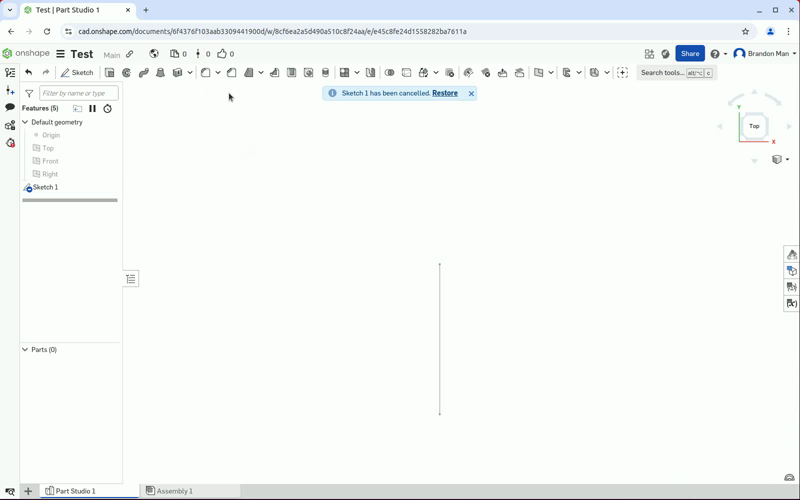
key(shift+h)
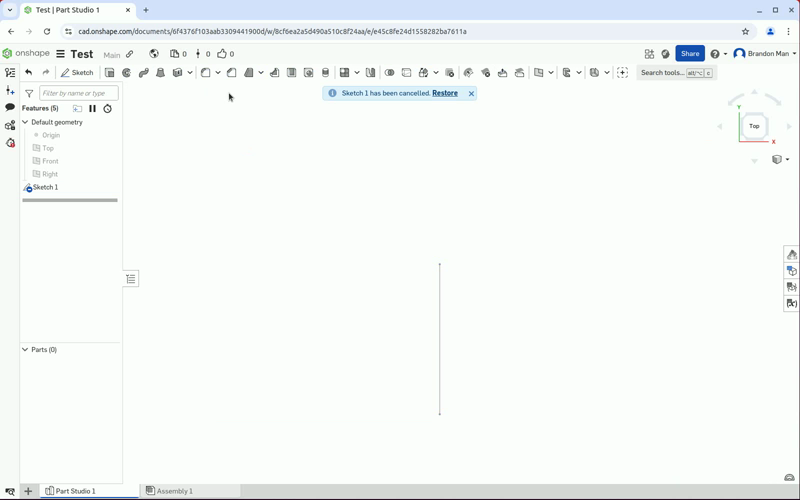
key(shift+s)
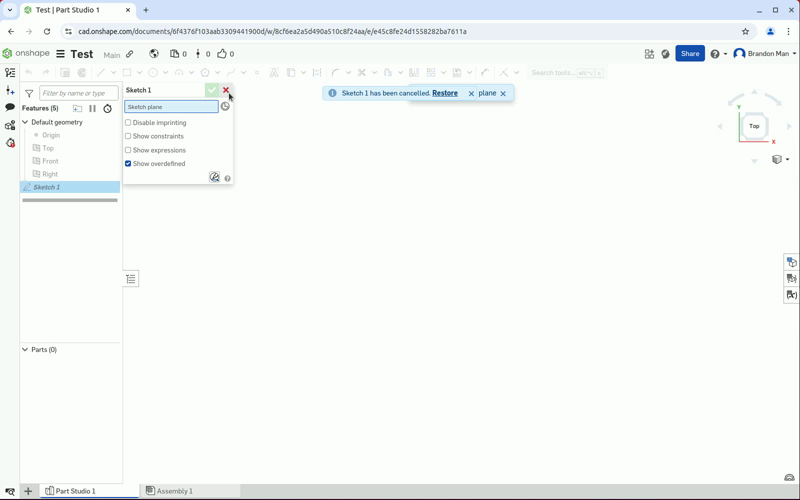
mouse_move(73, 150)
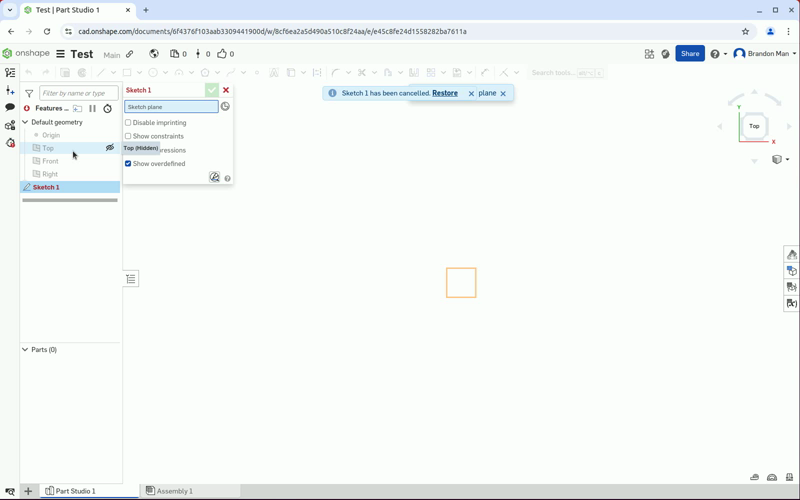
click(73, 150)
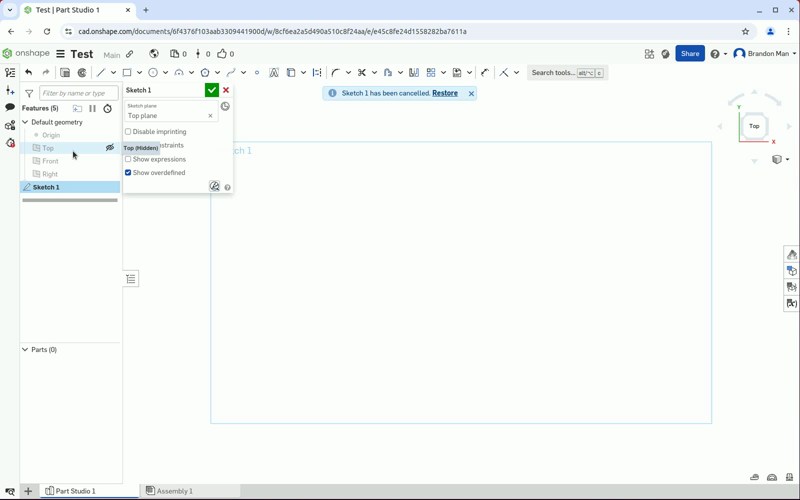
mouse_move(73, 352)
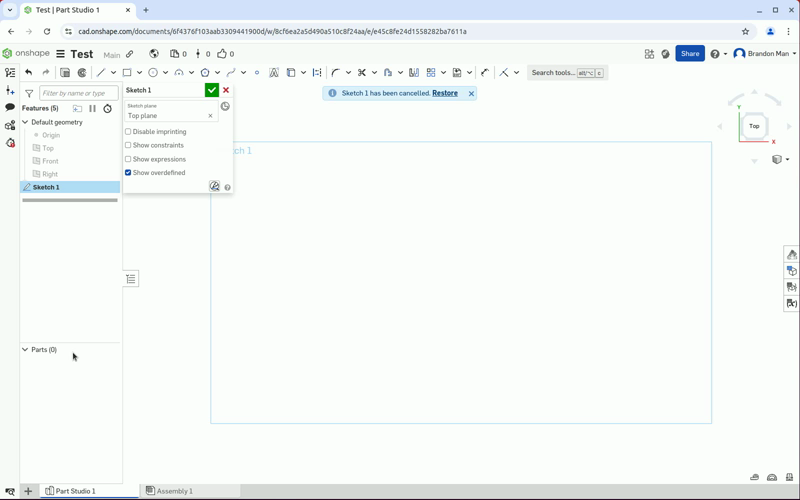
key(y)
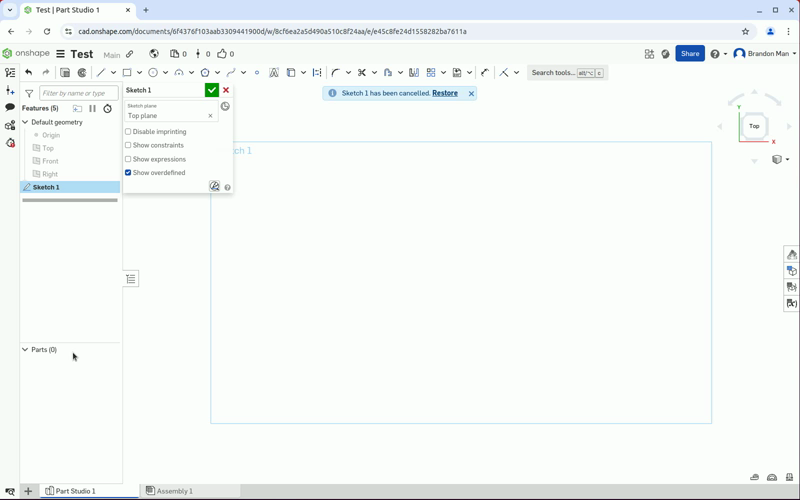
key(l)
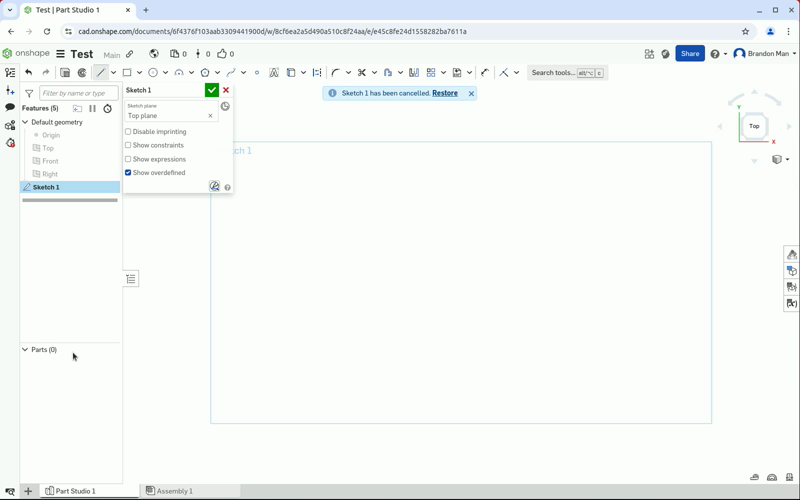
key_down(shift)
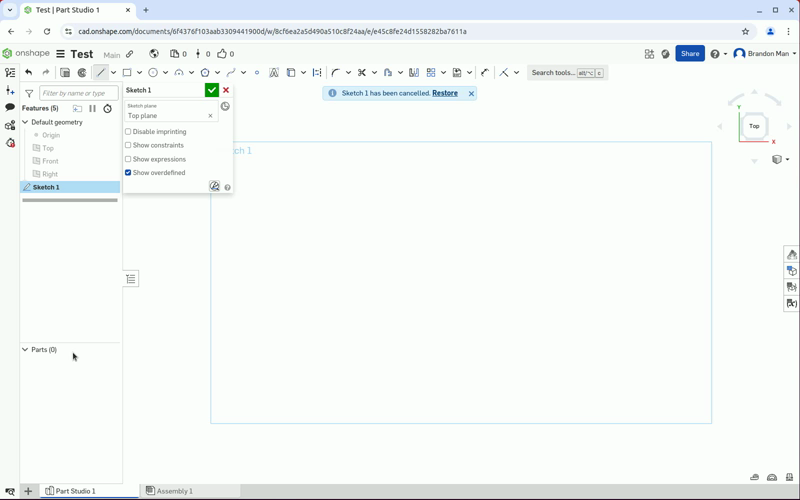
mouse_move(460, 282)
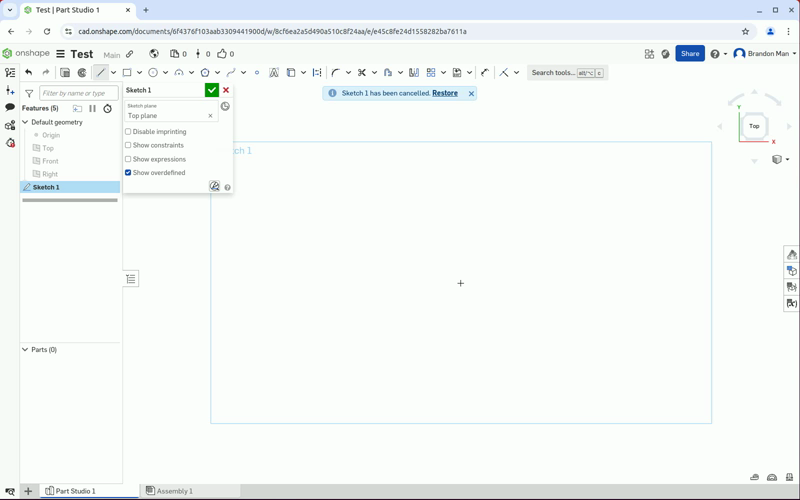
click(460, 282)
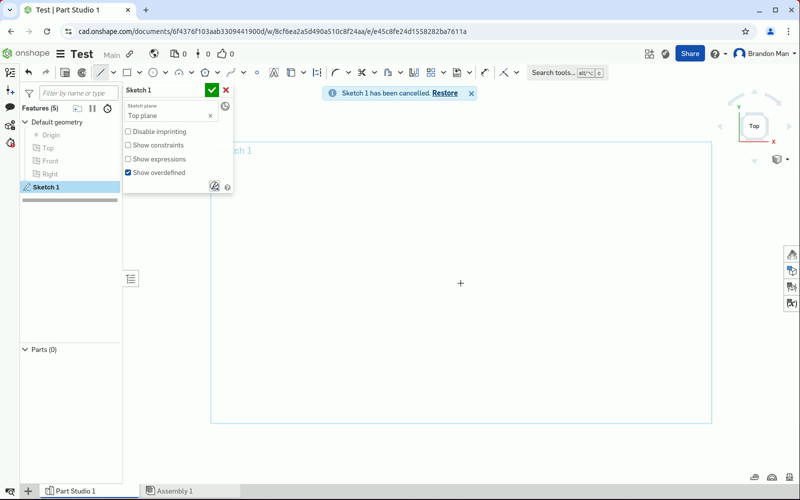
key_up(shift)
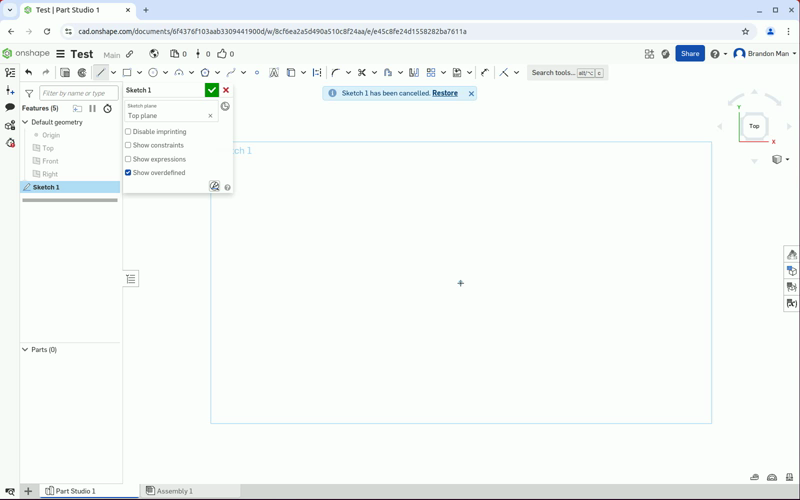
key_down(shift)
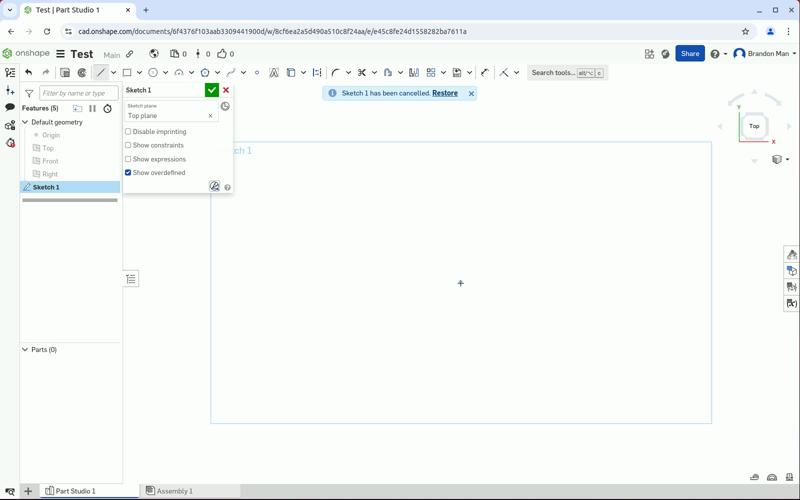
mouse_move(490, 282)
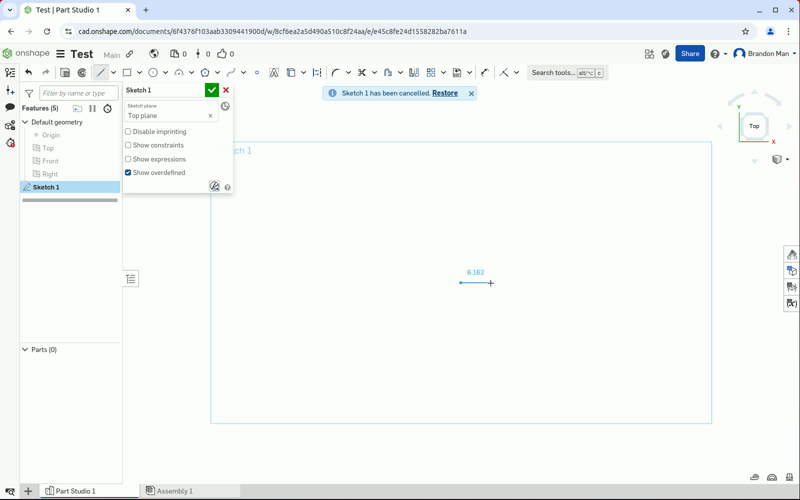
mouse_move(479, 282)
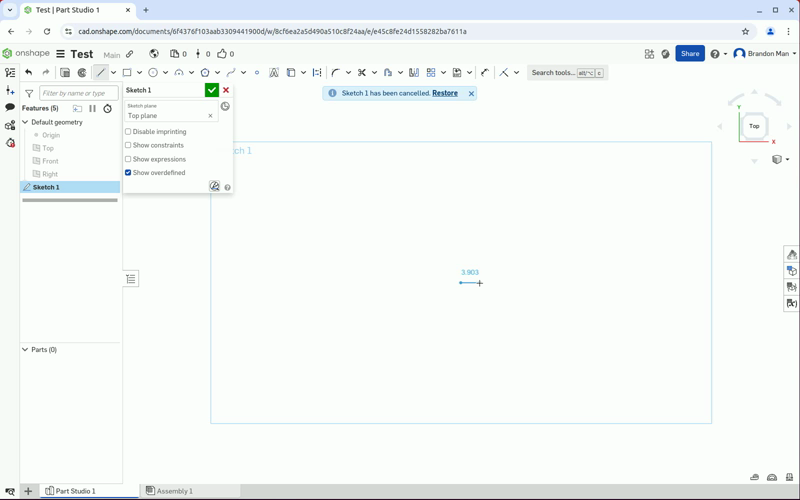
click(479, 282)
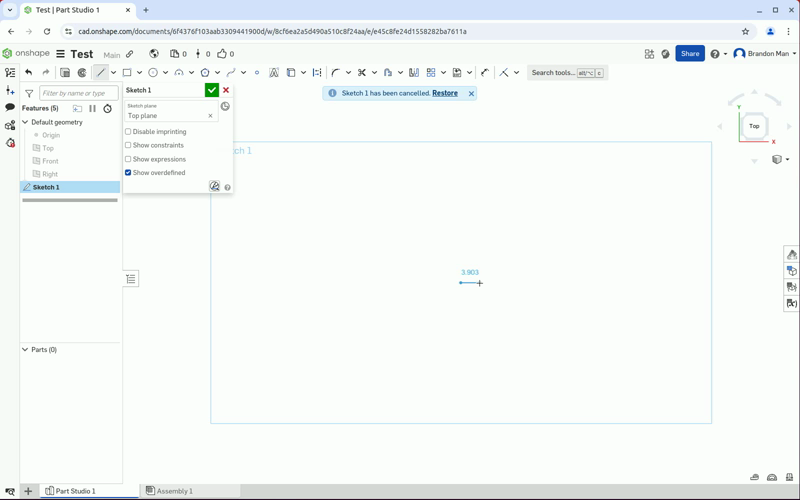
key_up(shift)
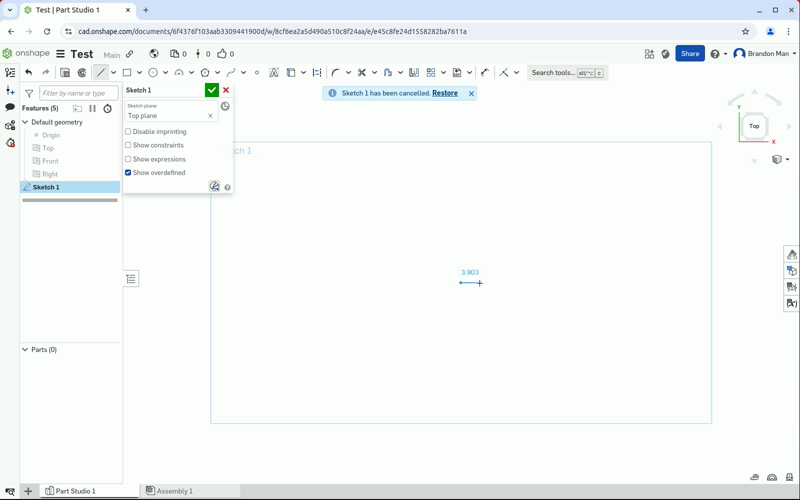
key_down(shift)
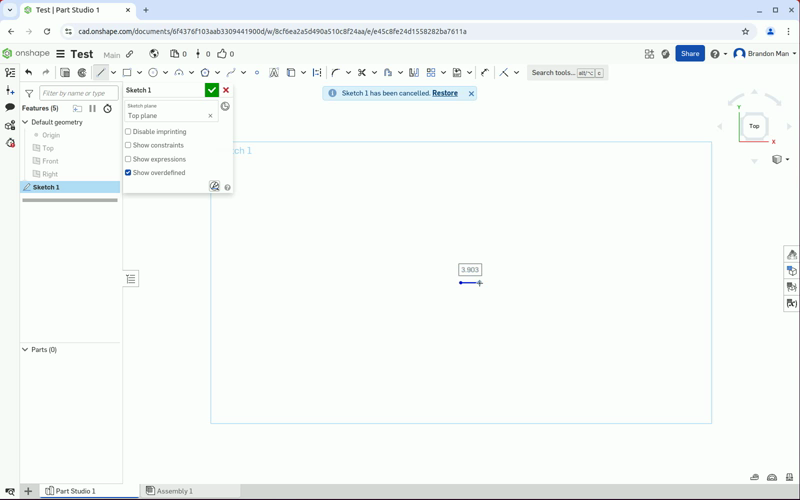
mouse_move(509, 282)
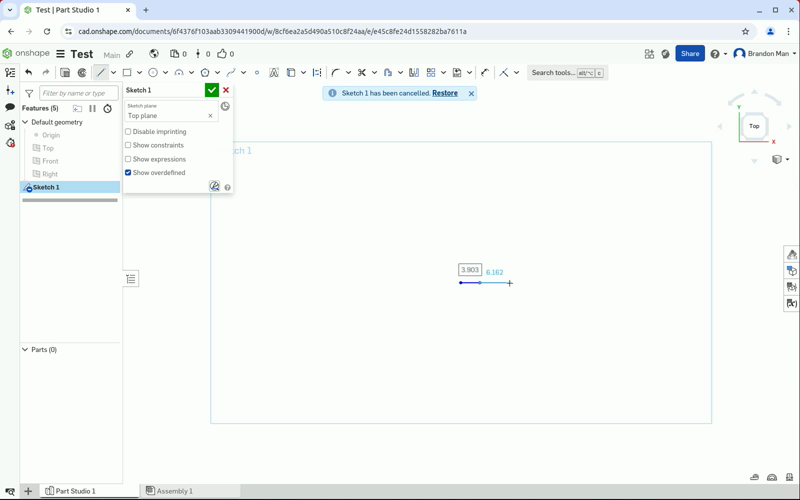
mouse_move(479, 245)
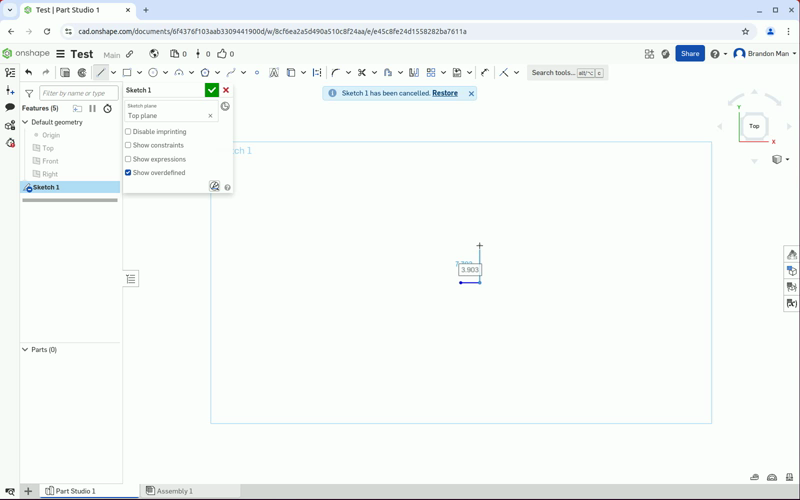
click(479, 245)
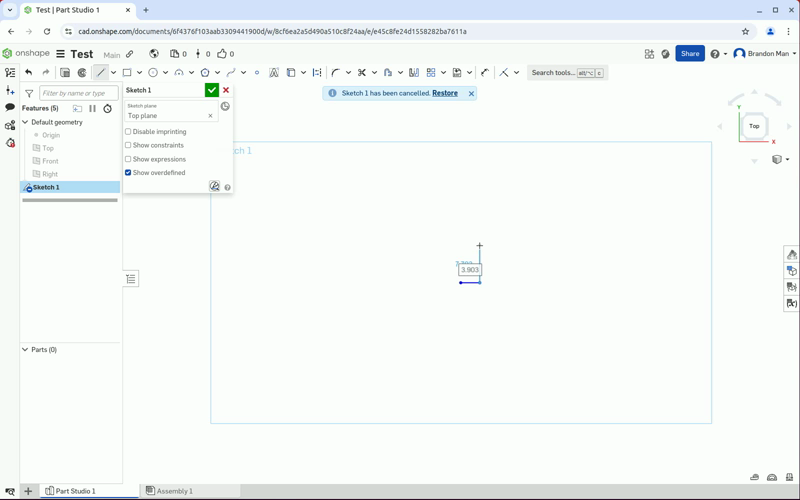
key_up(shift)
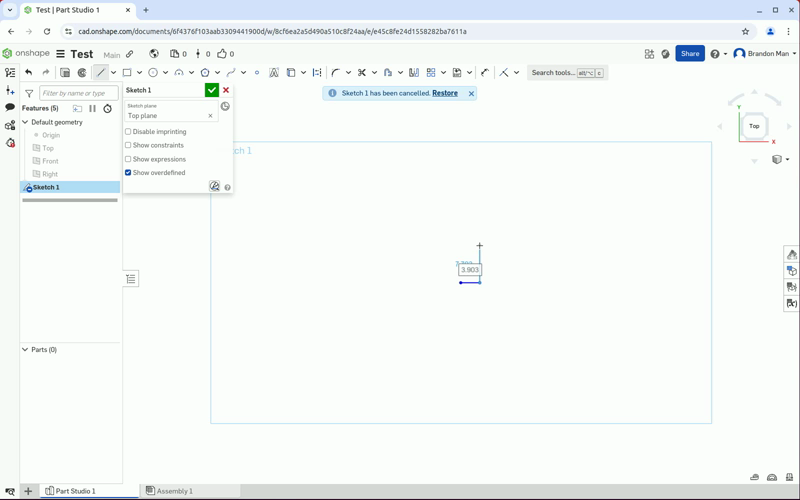
key_down(shift)
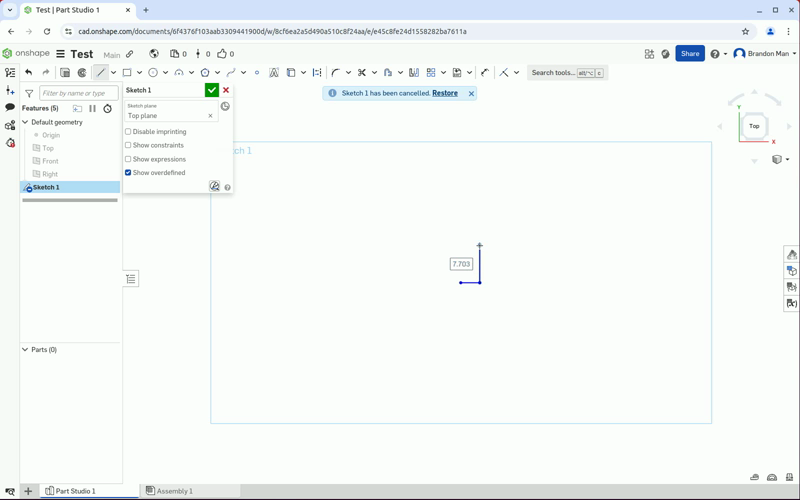
mouse_move(573, 245)
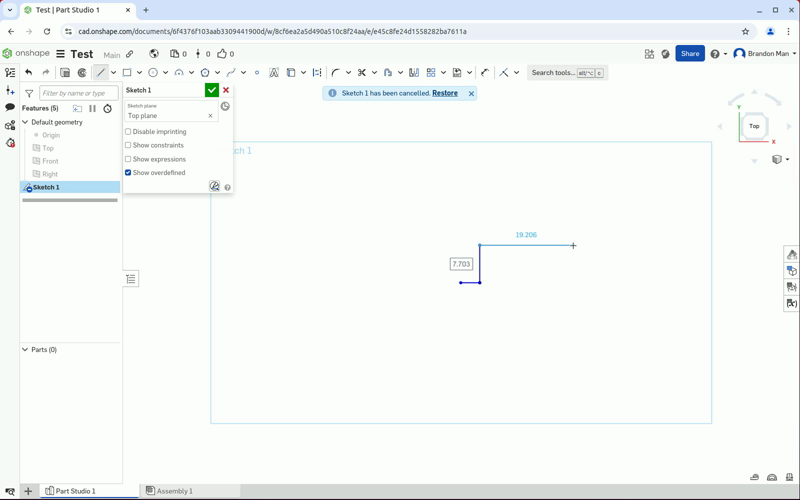
click(573, 245)
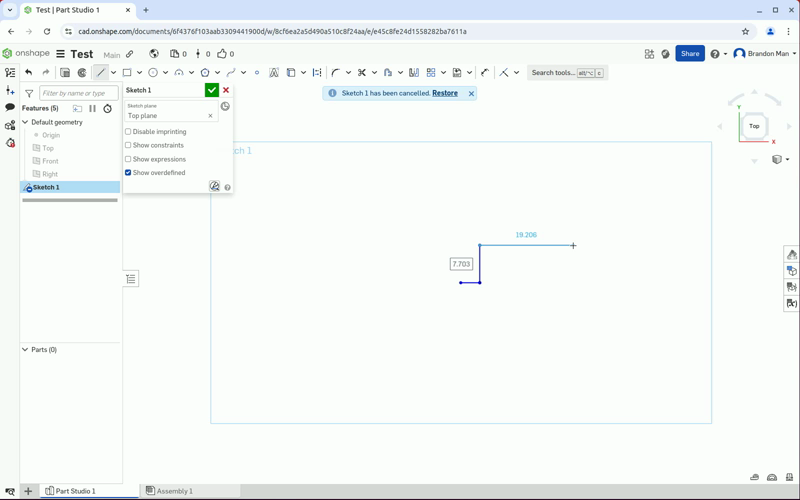
key_up(shift)
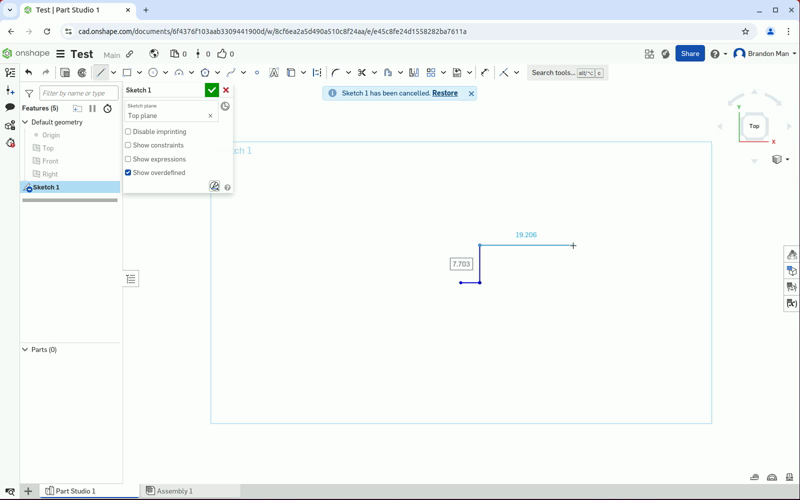
key_down(shift)
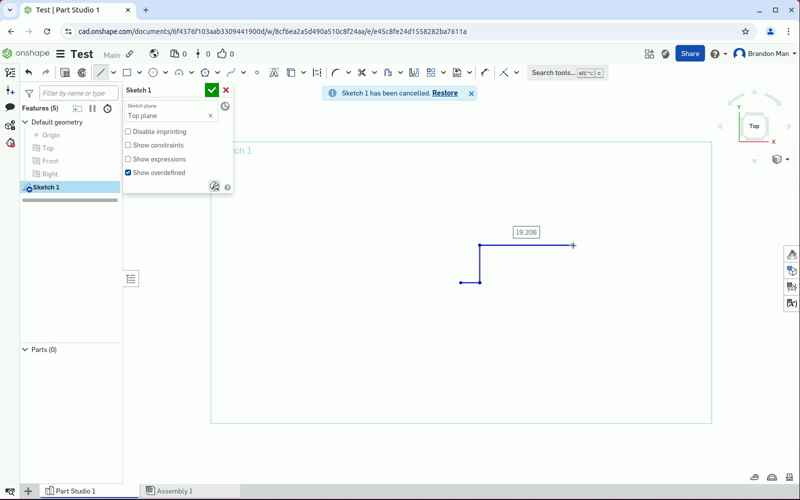
mouse_move(589, 245)
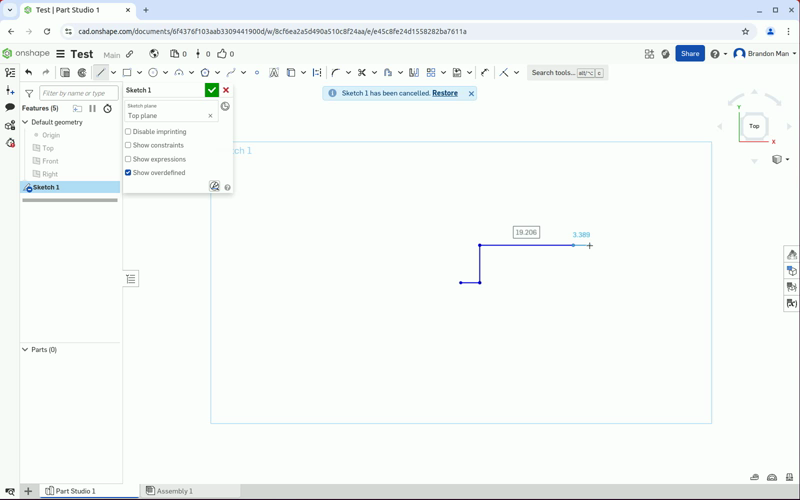
mouse_move(573, 226)
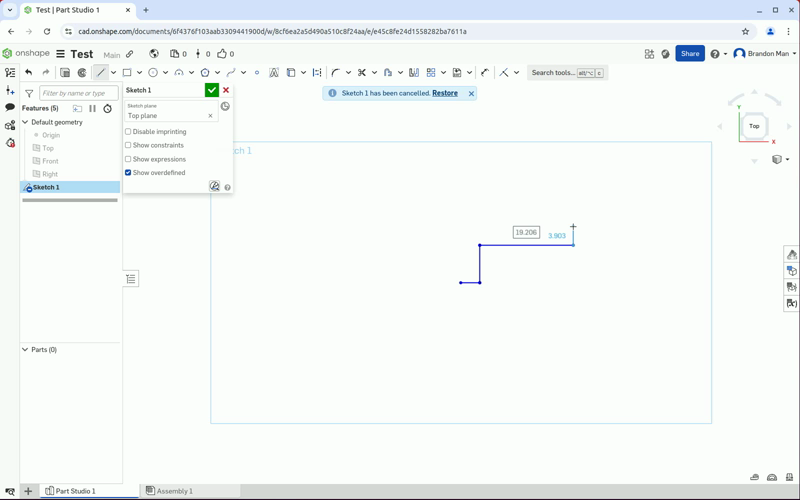
click(573, 226)
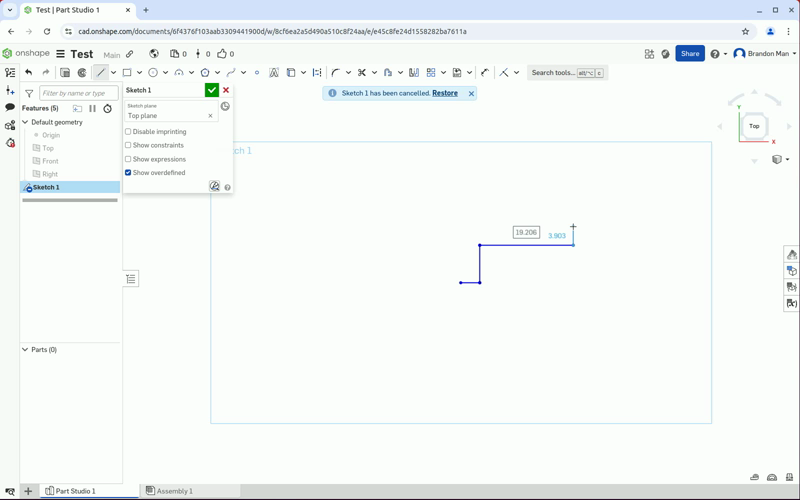
key_up(shift)
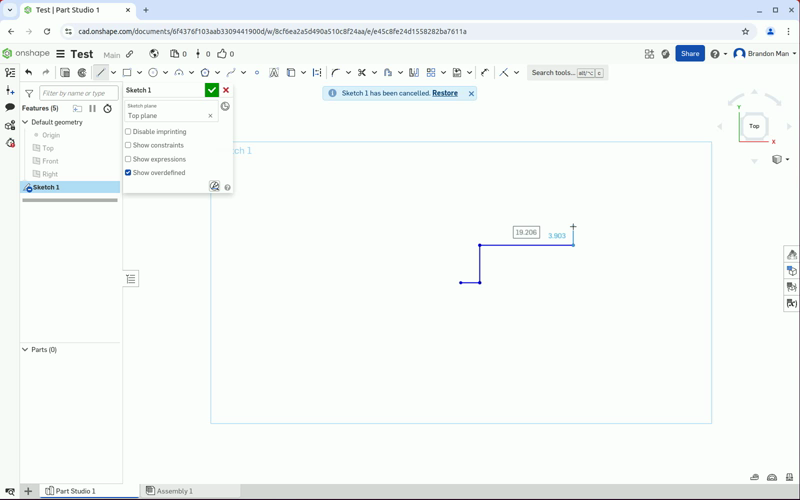
key_down(shift)
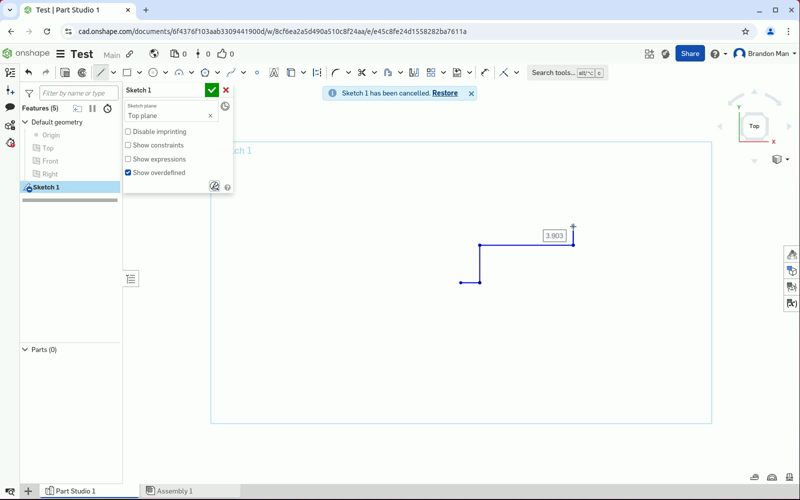
mouse_move(460, 226)
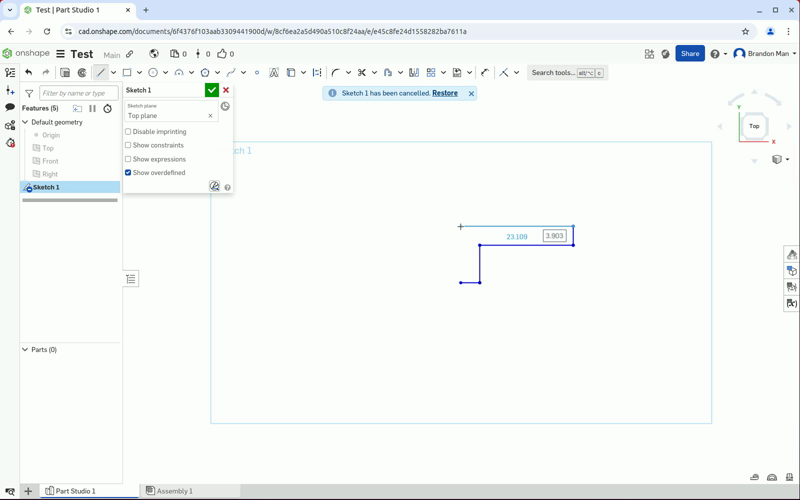
click(460, 226)
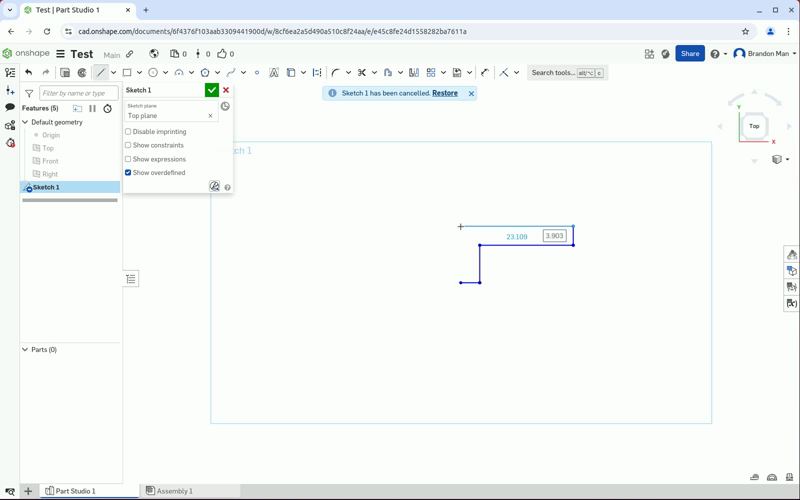
key_up(shift)
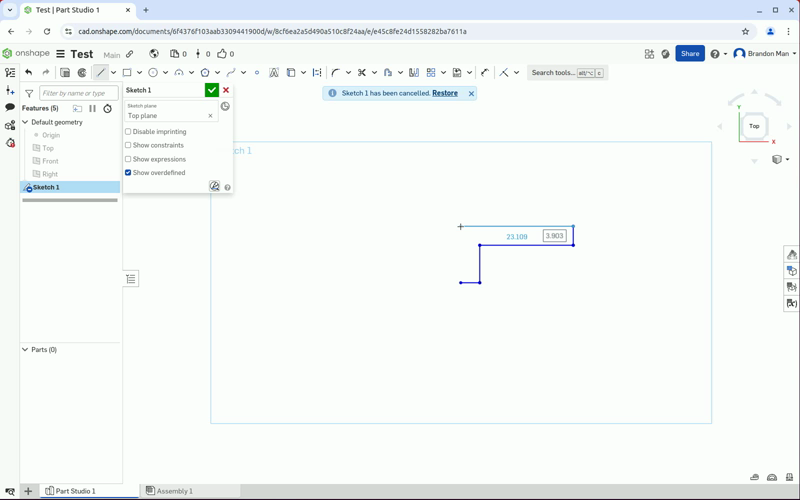
mouse_move(490, 226)
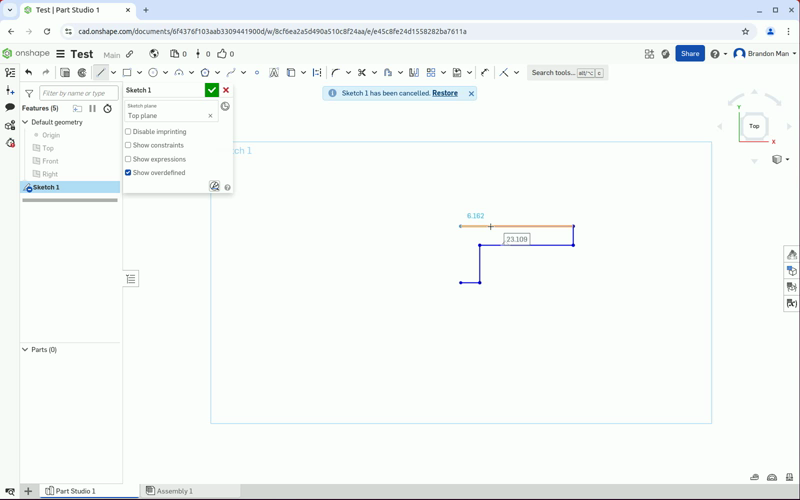
key_down(shift)
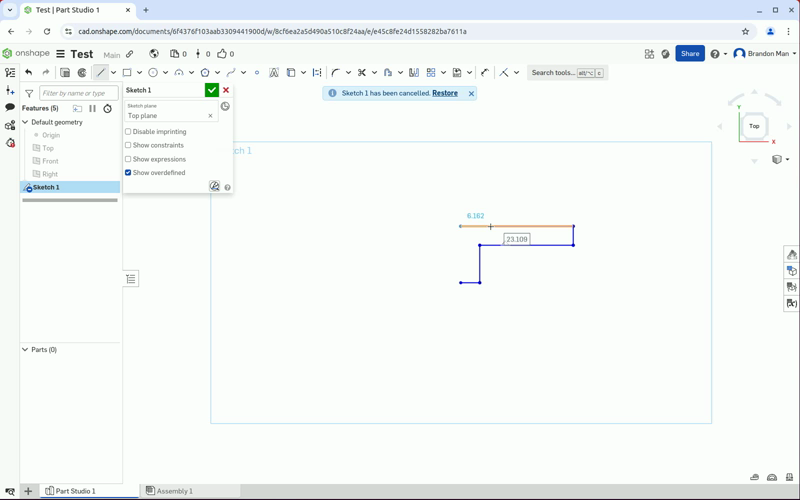
mouse_move(460, 282)
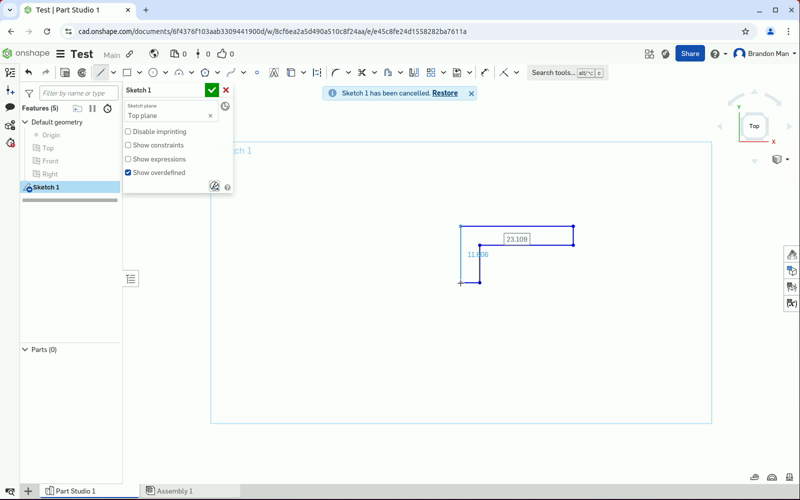
key_up(shift)
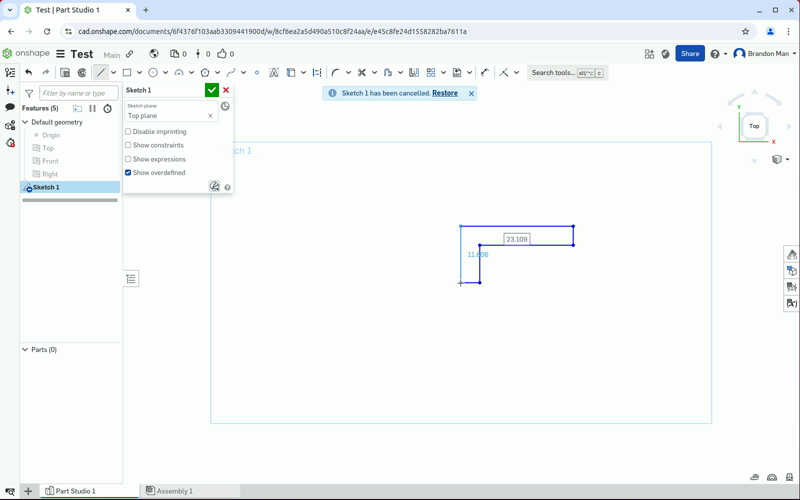
click(460, 282)
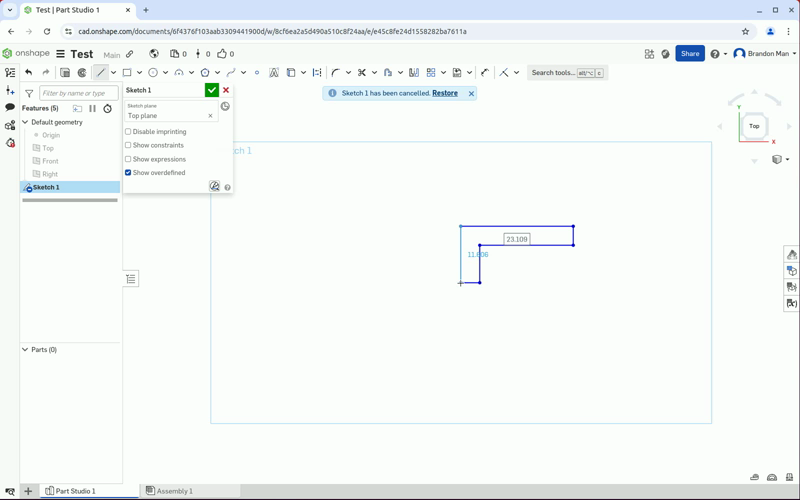
key(esc)
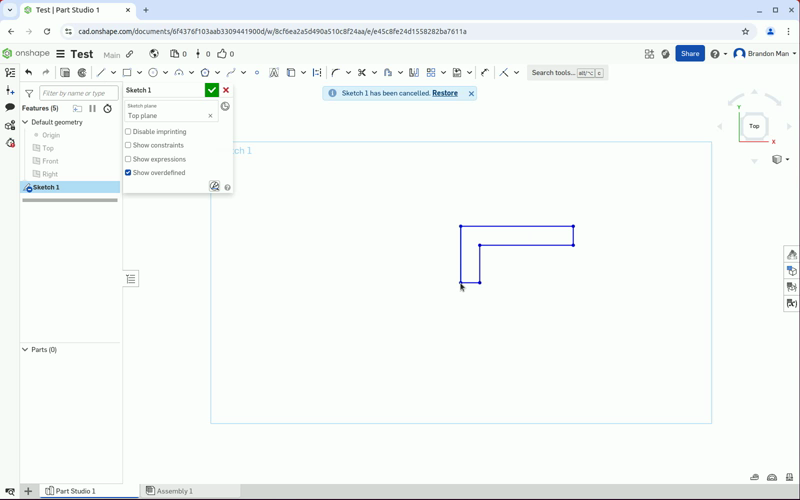
mouse_move(469, 250)
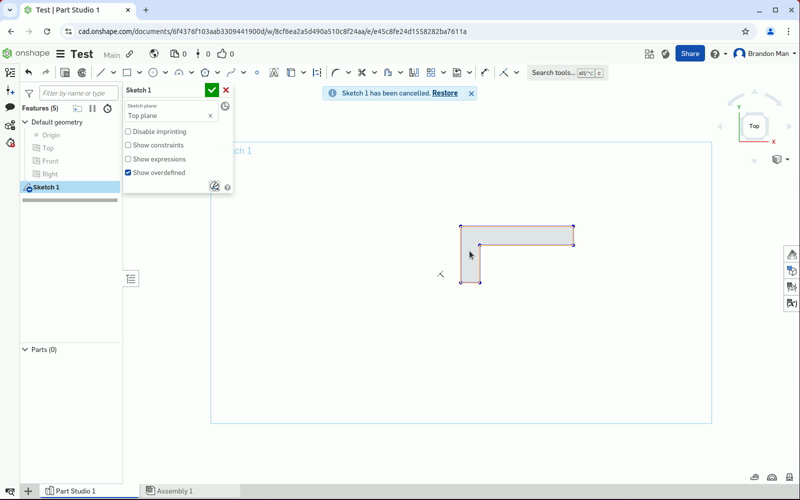
click(469, 250)
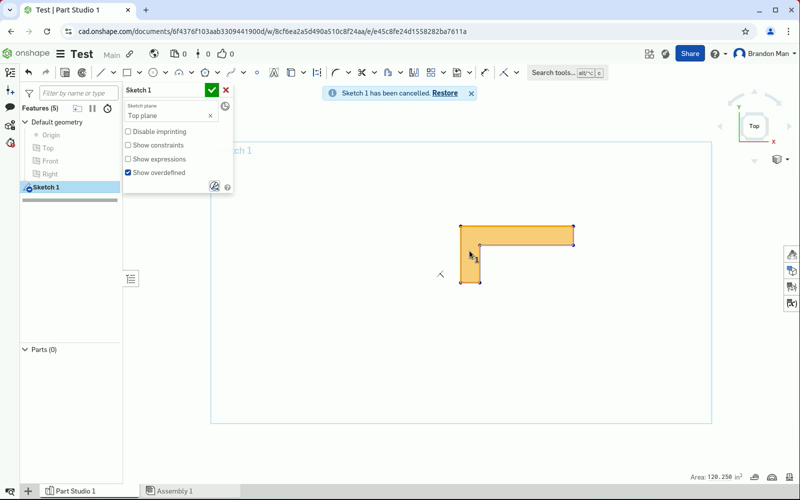
mouse_move(73, 352)
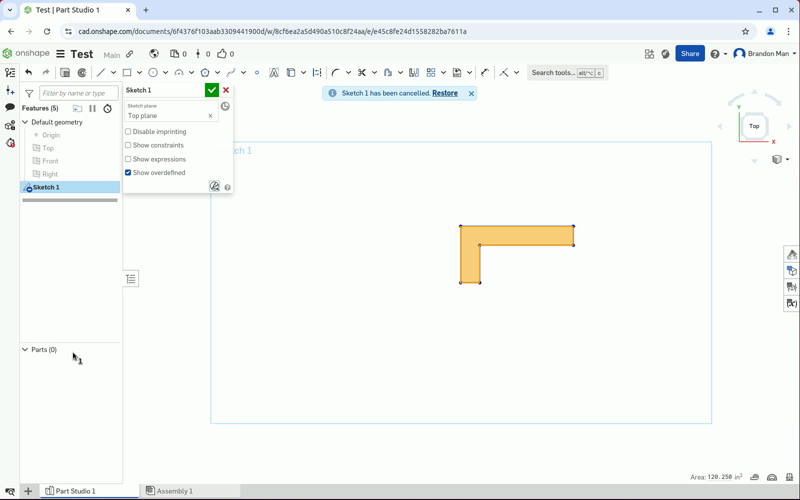
key(shift+y)
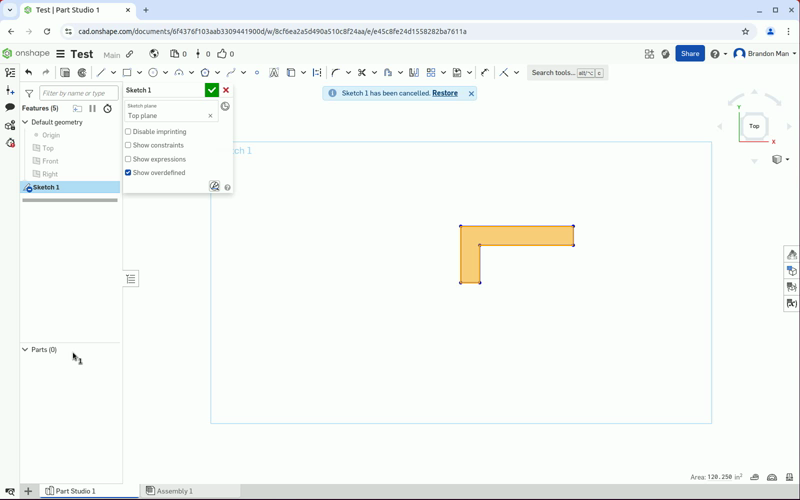
key(shift+e)
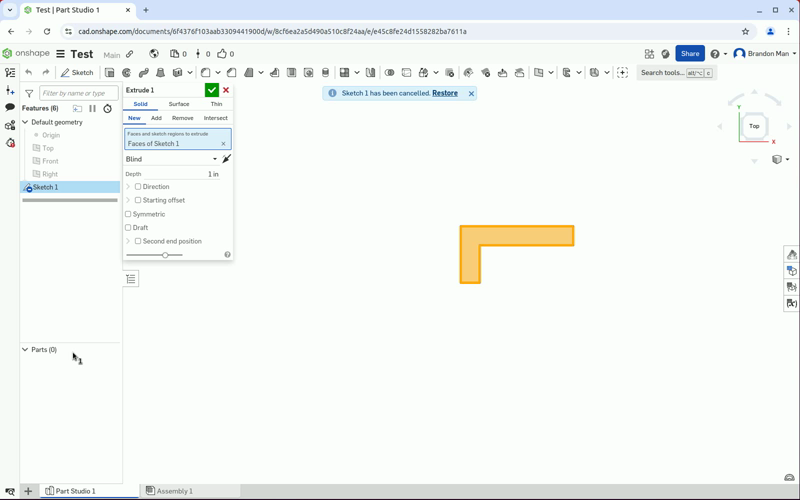
mouse_move(143, 106)
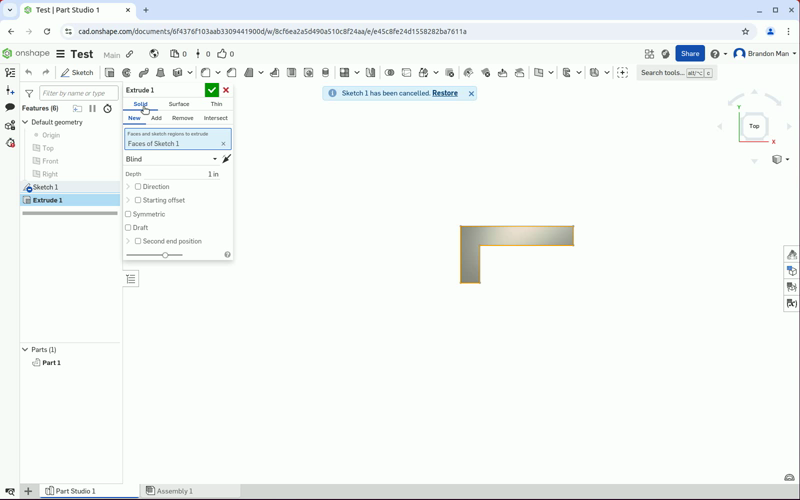
click(143, 106)
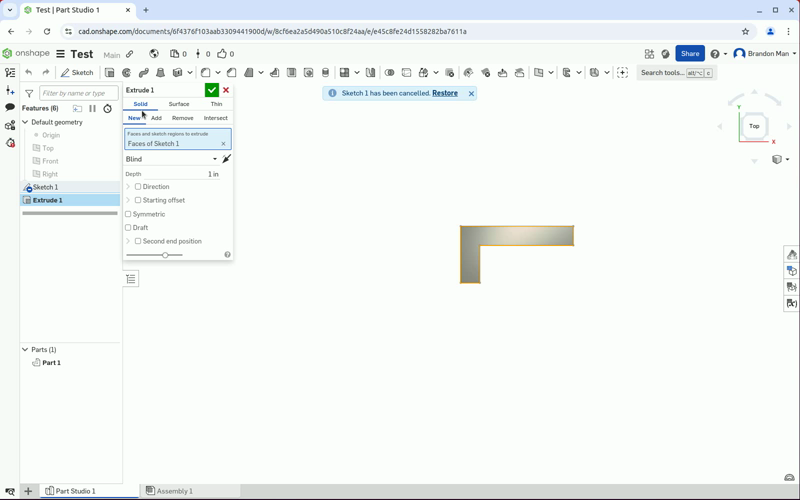
mouse_move(137, 120)
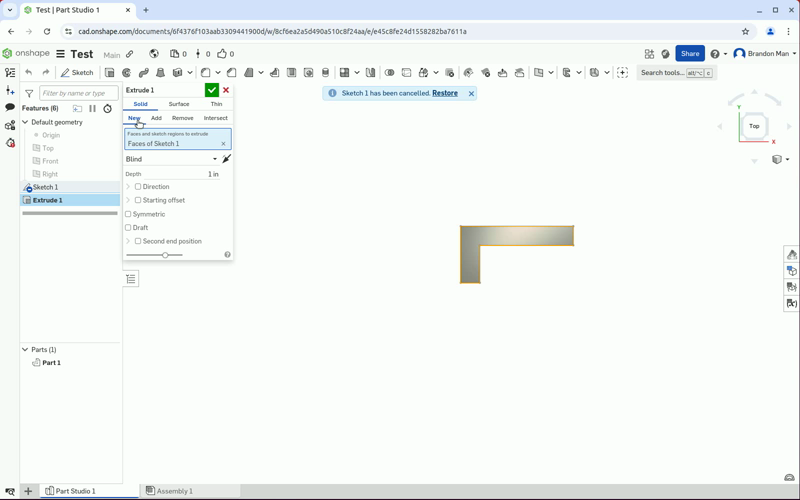
click(137, 120)
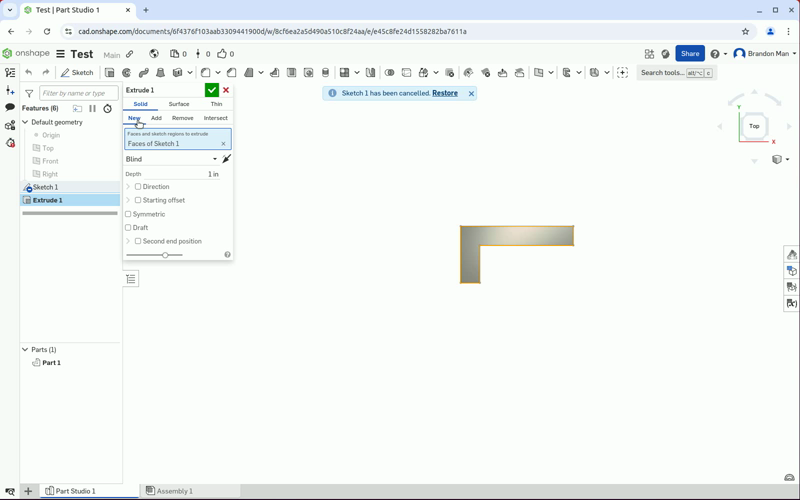
key(tab, 4)
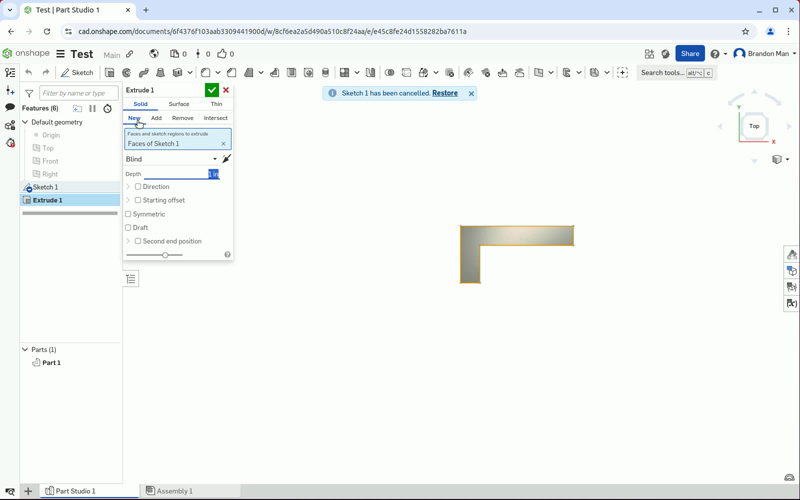
text(-7.703)
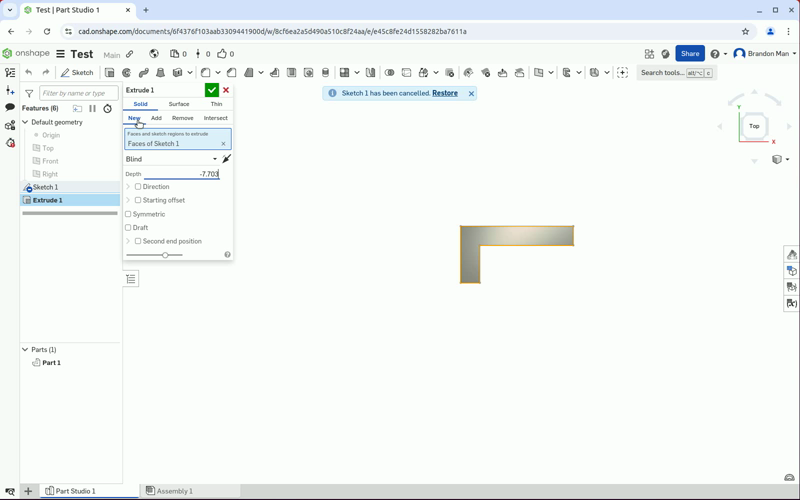
key(enter)
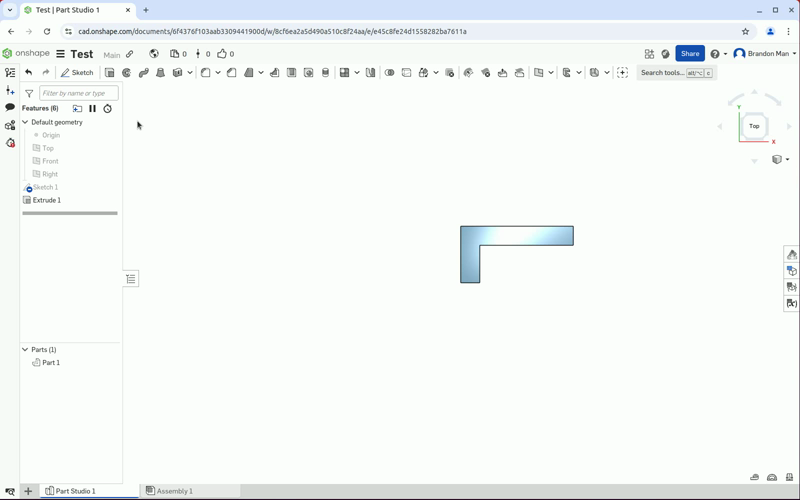
key(shift+h)
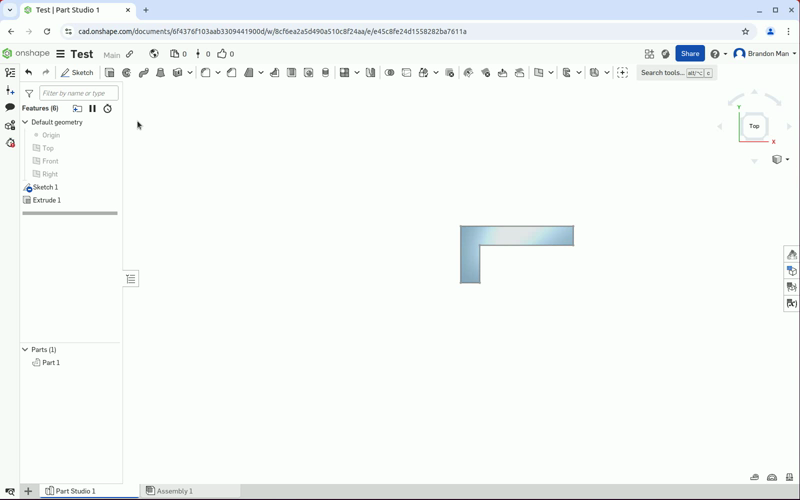
key(shift+h)
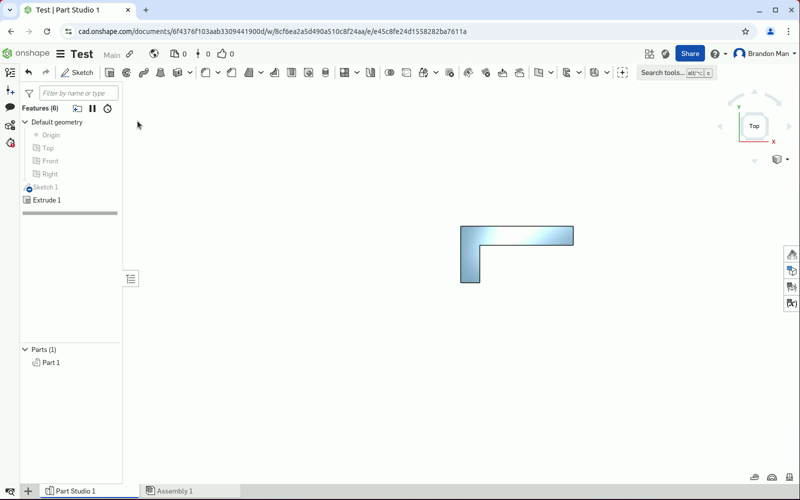
mouse_move(73, 189)
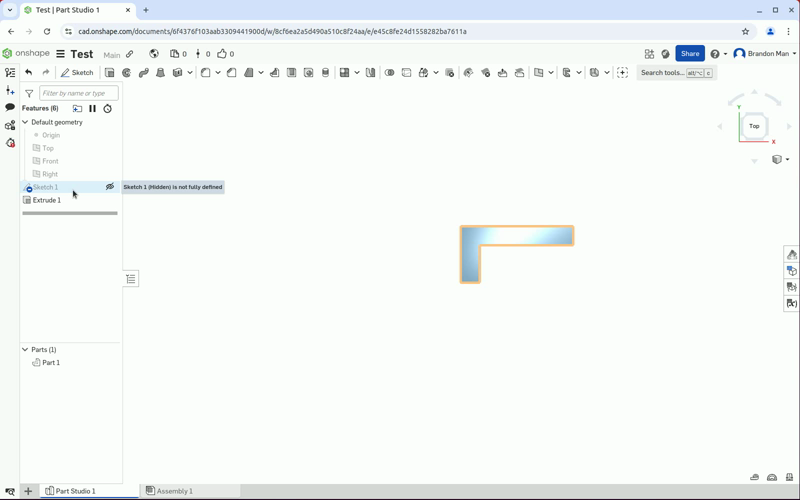
click(73, 189)
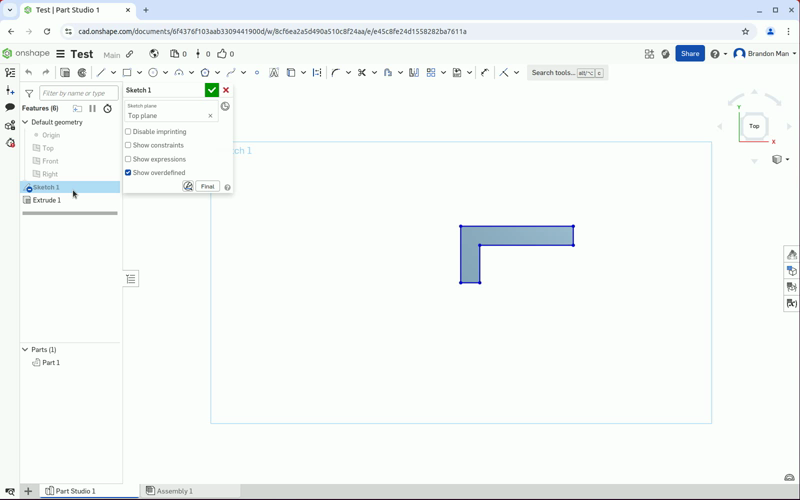
mouse_move(229, 92)
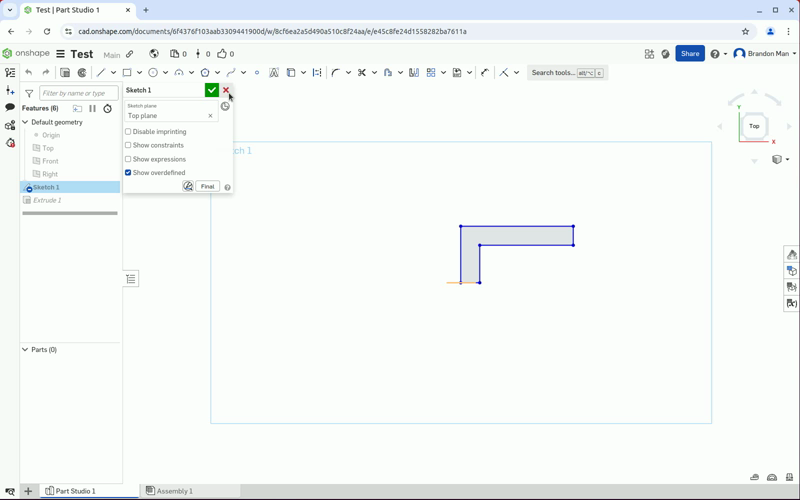
click(229, 92)
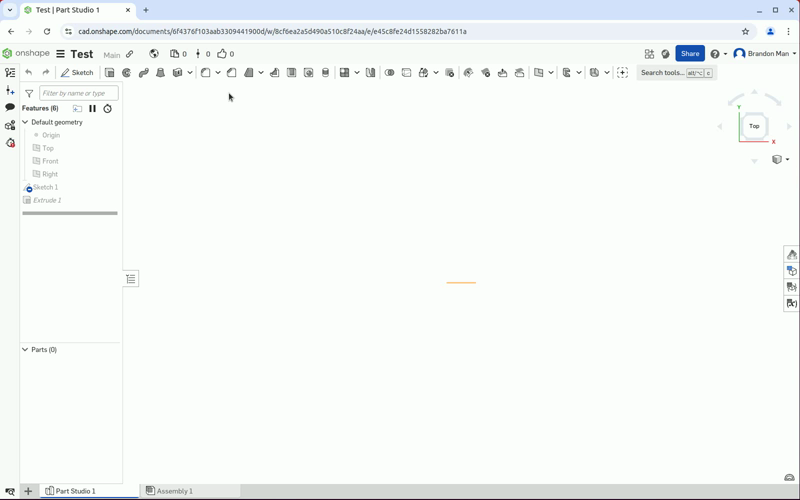
mouse_move(73, 352)
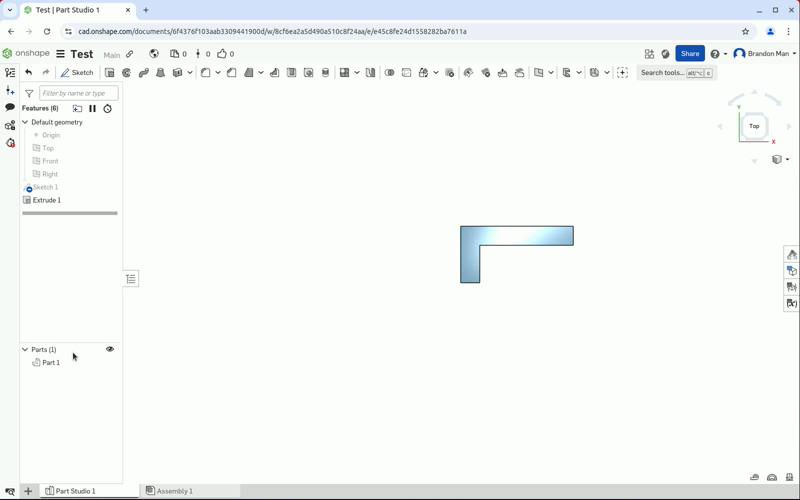
key(y)
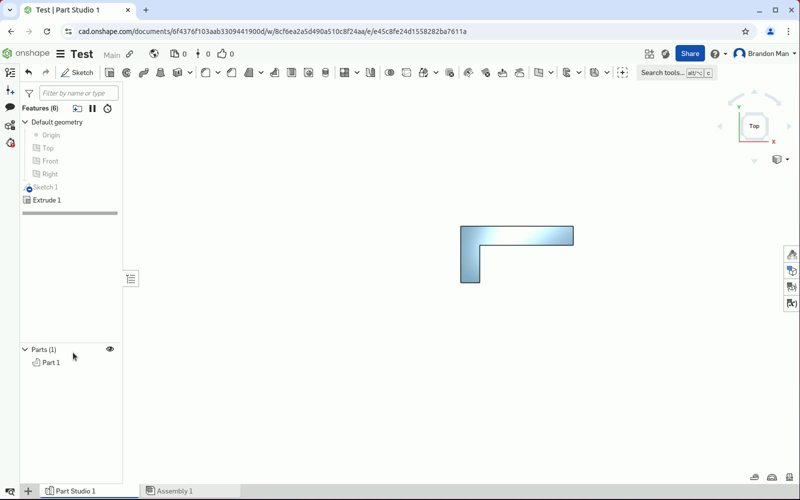
key(shift+p)
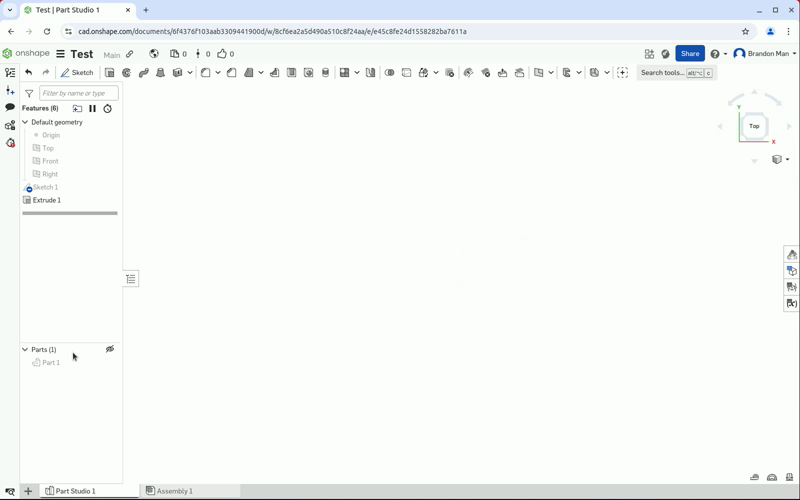
key(space)
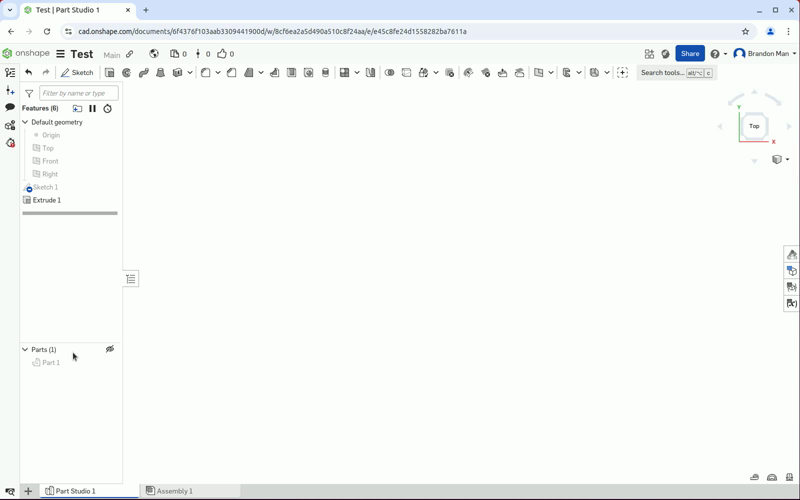
key_down(shift)
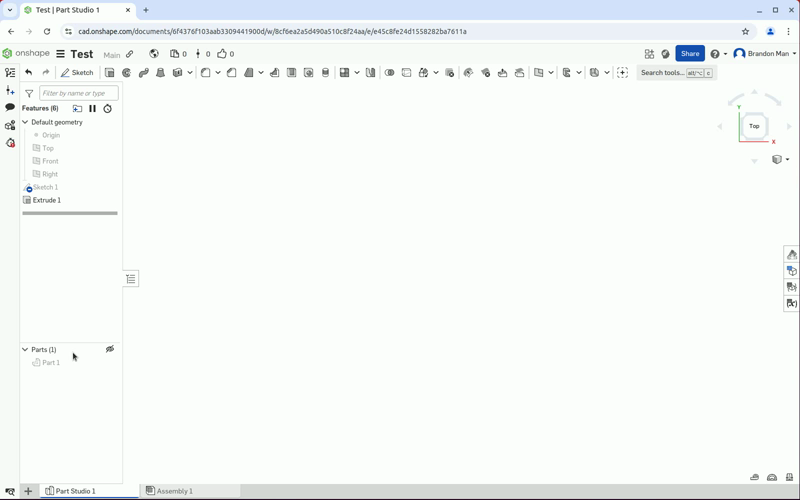
key(up)
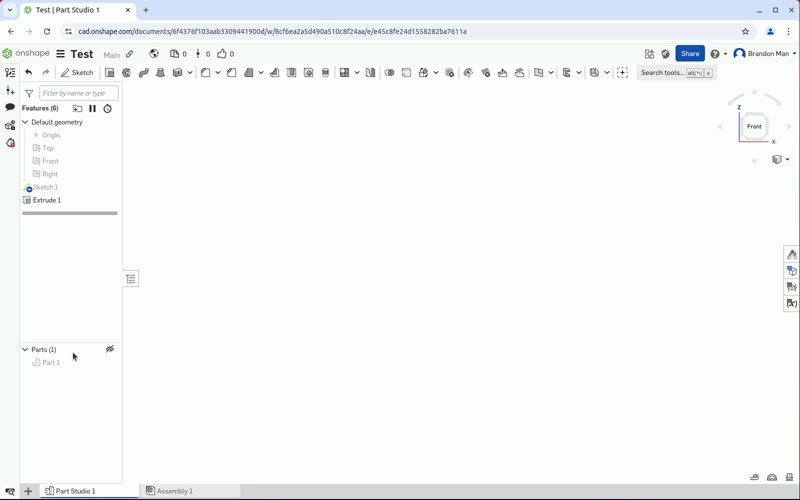
key_up(shift)
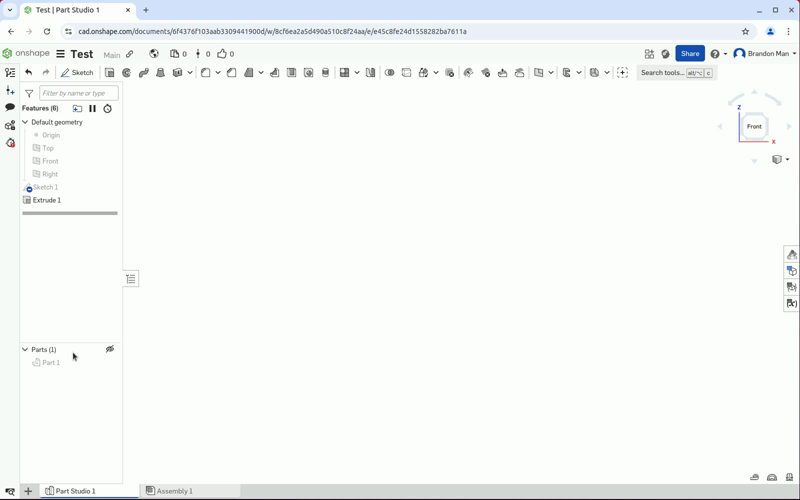
mouse_move(73, 352)
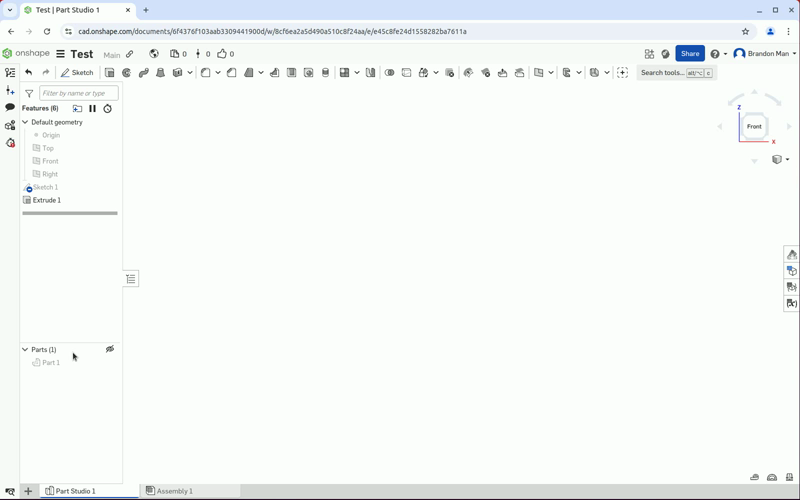
key(shift+y)
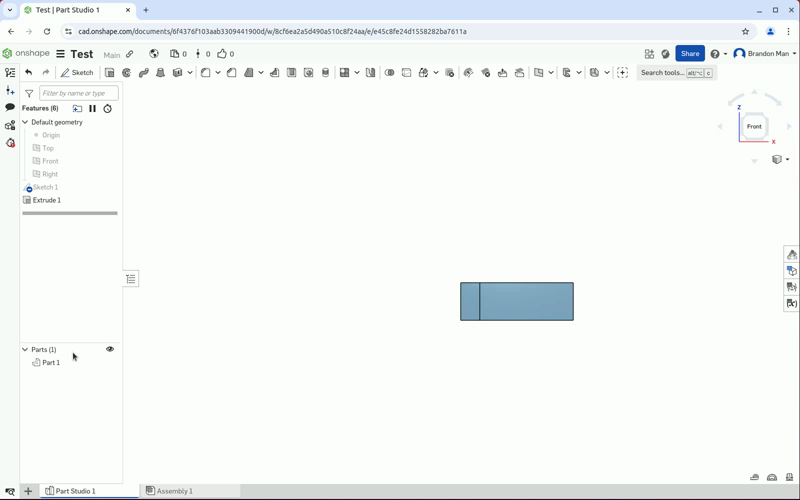
mouse_move(541, 75)
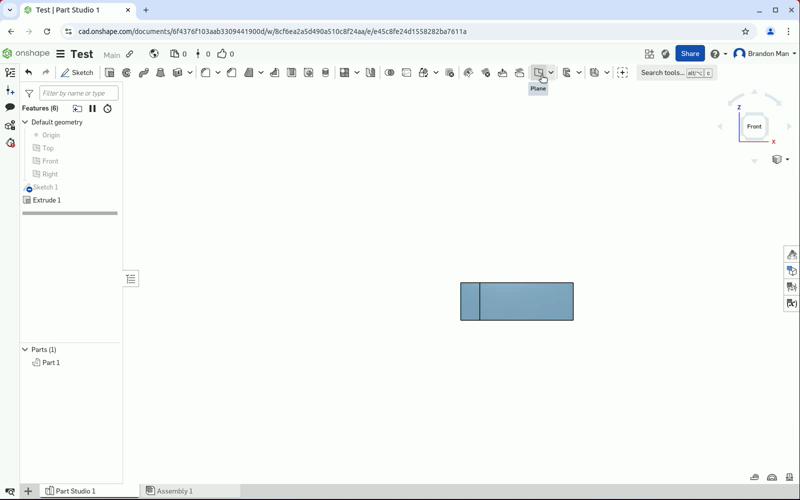
click(541, 75)
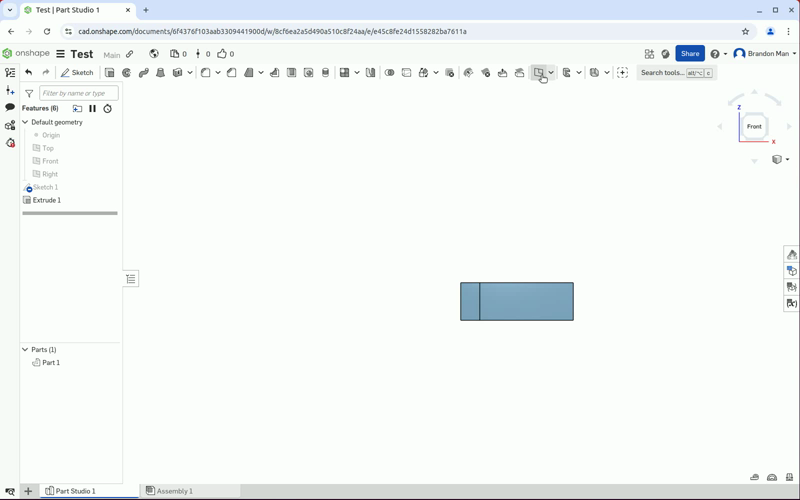
mouse_move(73, 163)
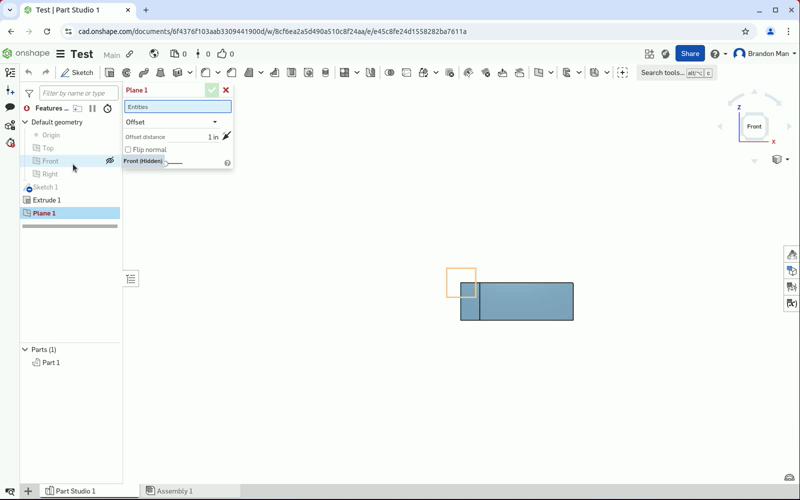
click(73, 163)
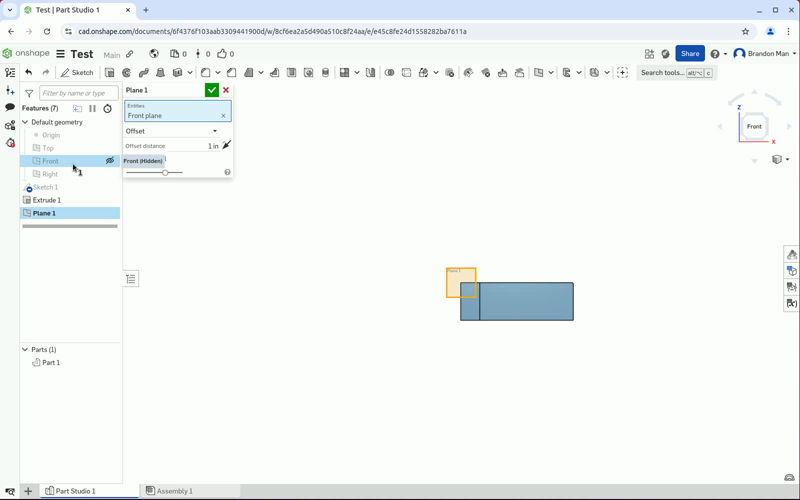
key(tab, 2)
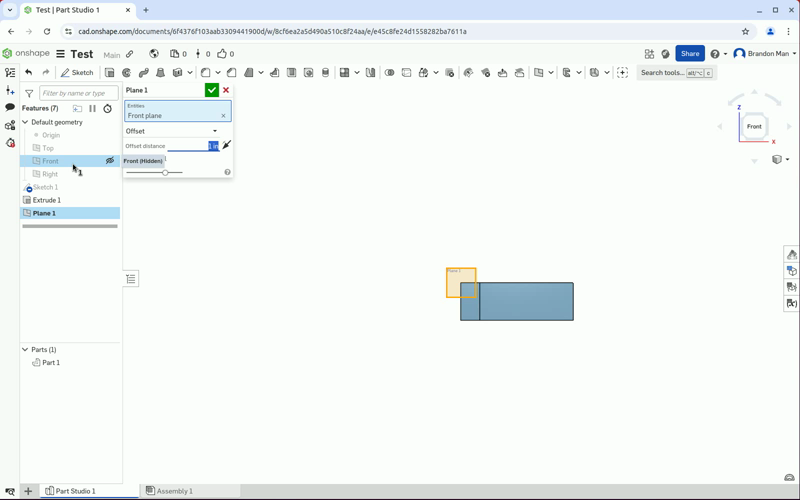
text(7.703)
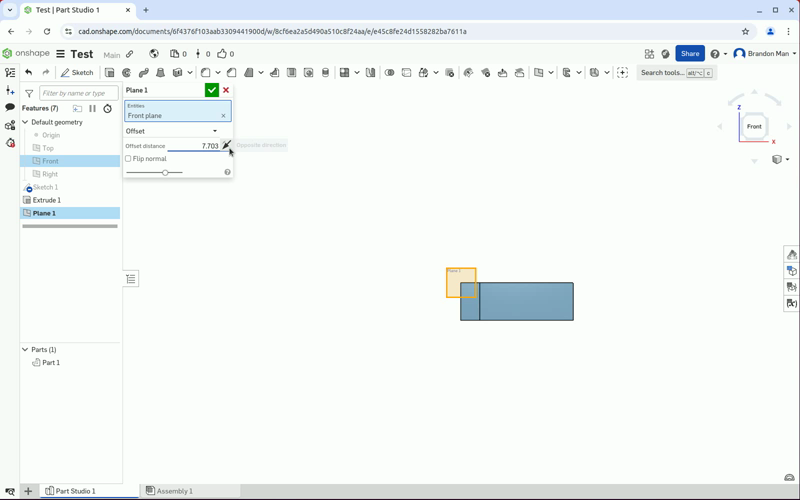
mouse_move(229, 147)
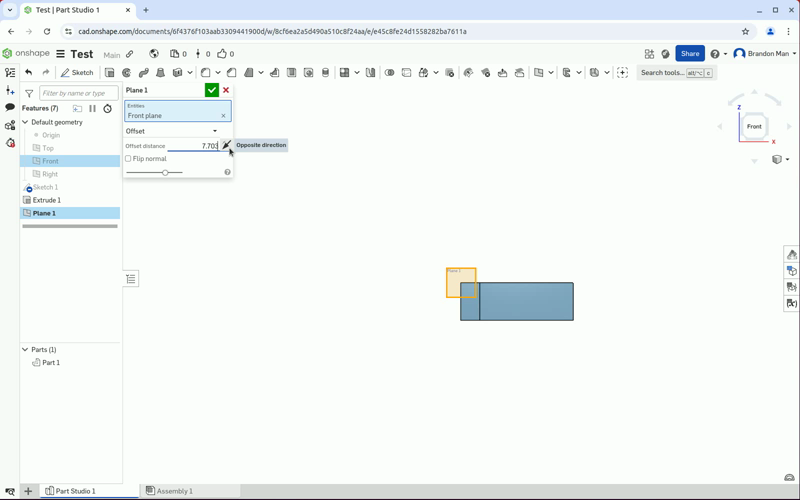
click(229, 147)
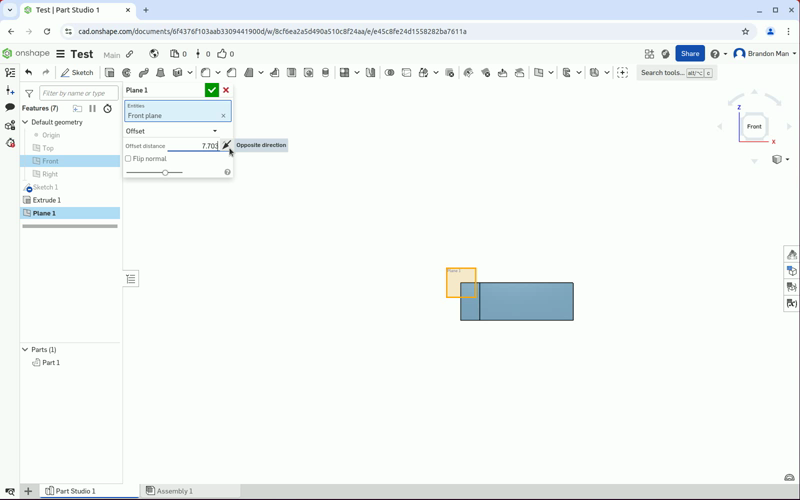
key(enter, 2)
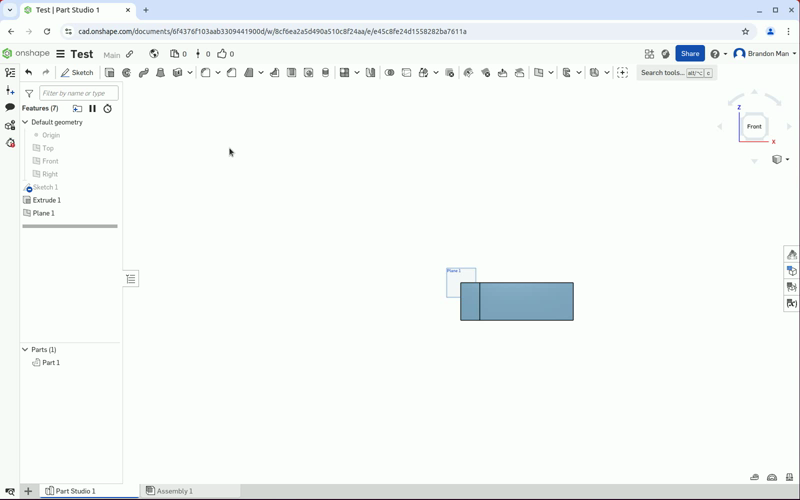
key(shift+s)
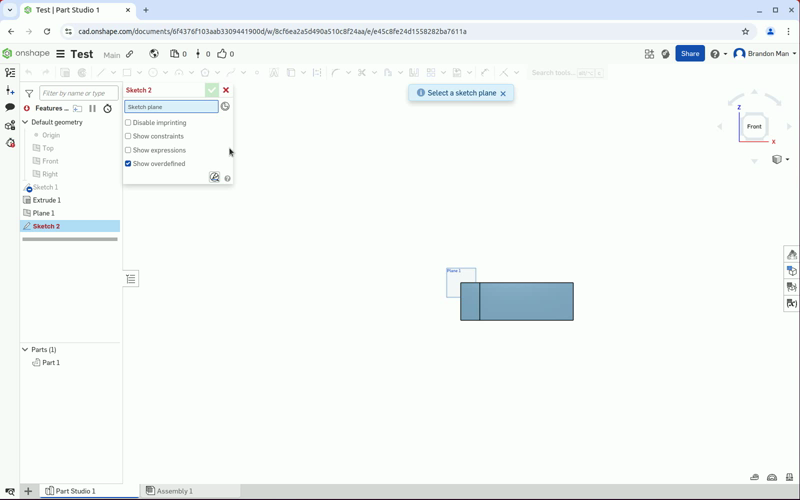
mouse_move(73, 215)
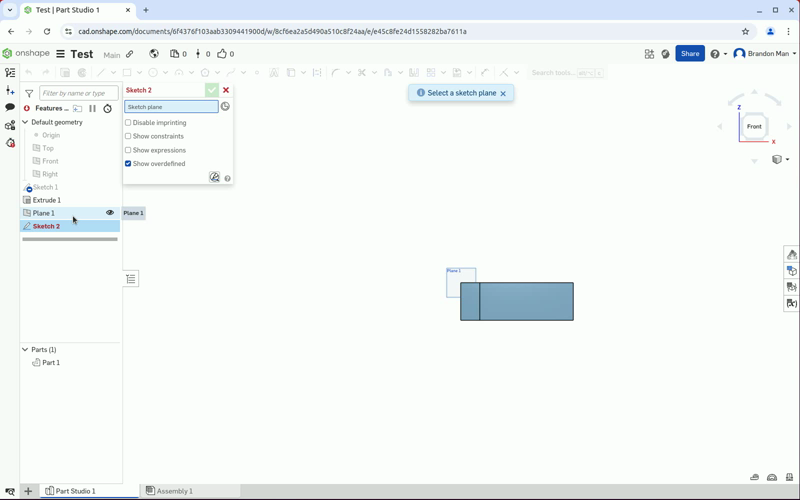
click(73, 215)
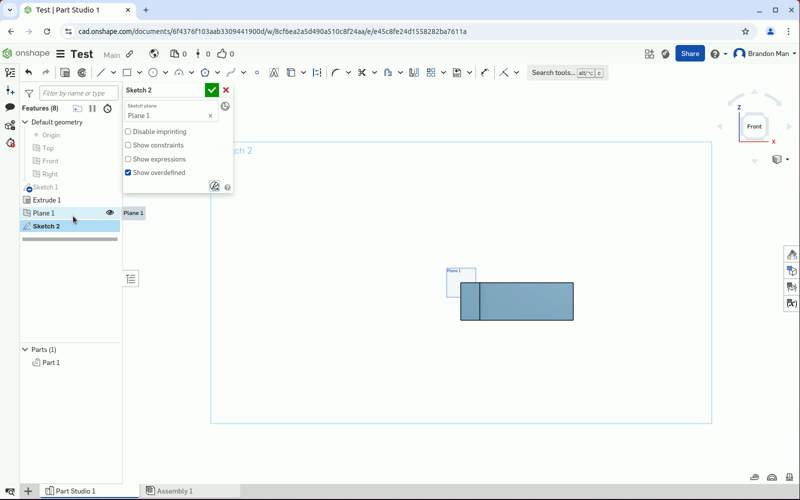
mouse_move(73, 352)
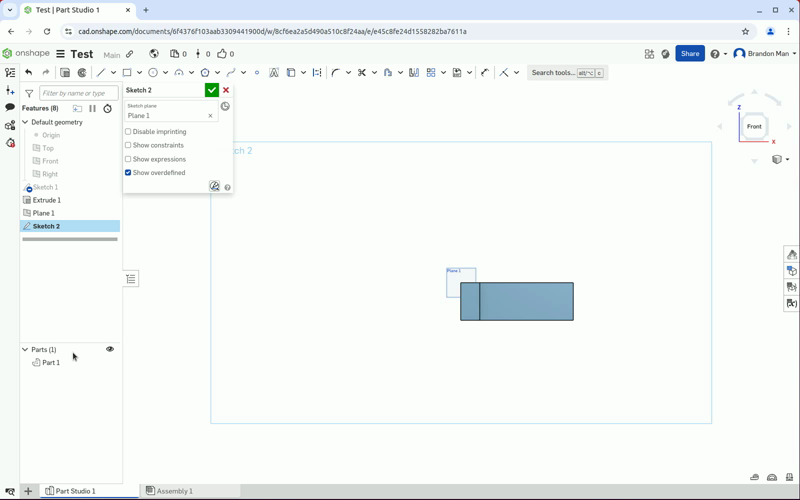
key(y)
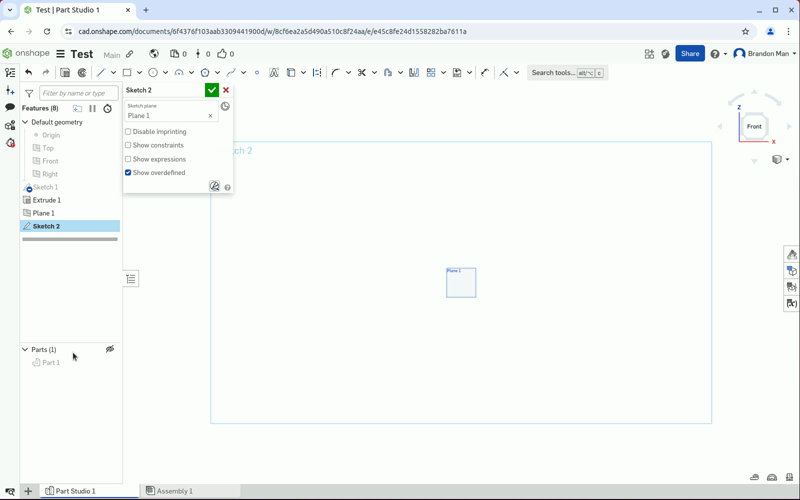
key(l)
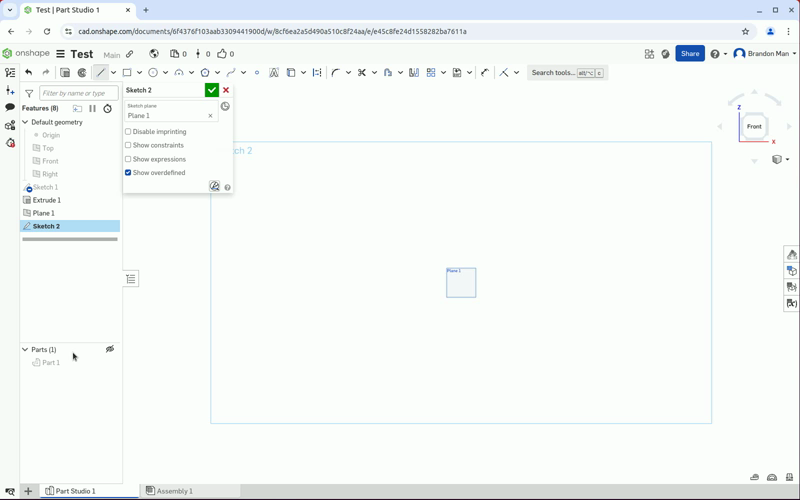
key_down(shift)
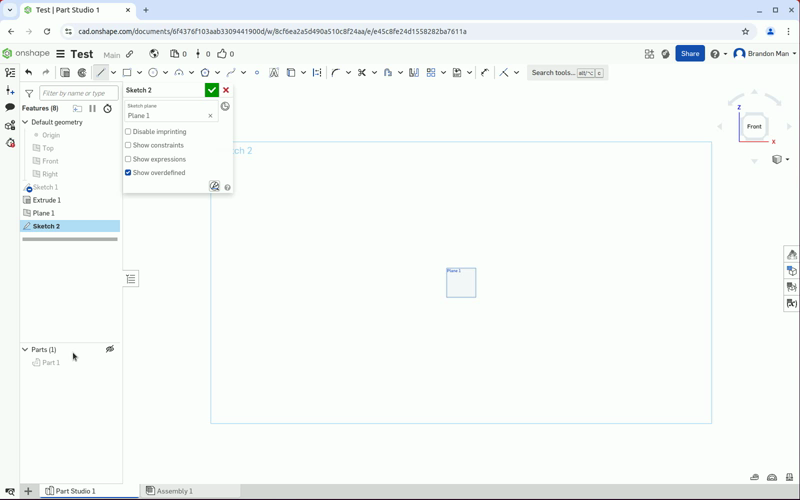
mouse_move(479, 320)
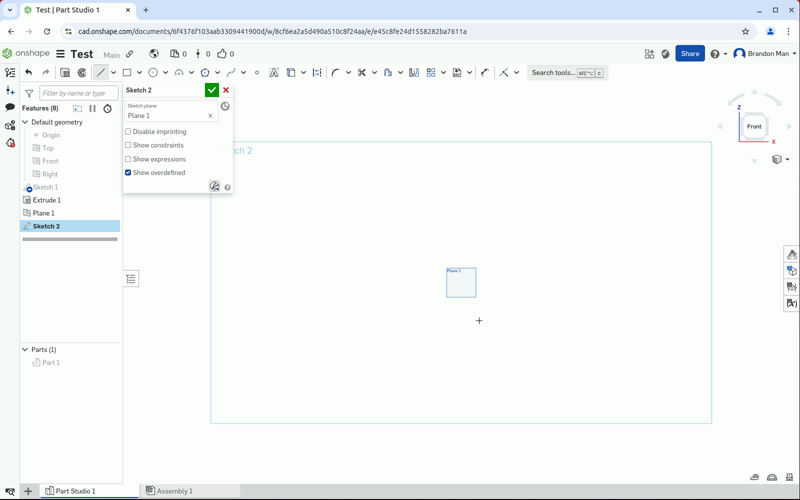
click(479, 320)
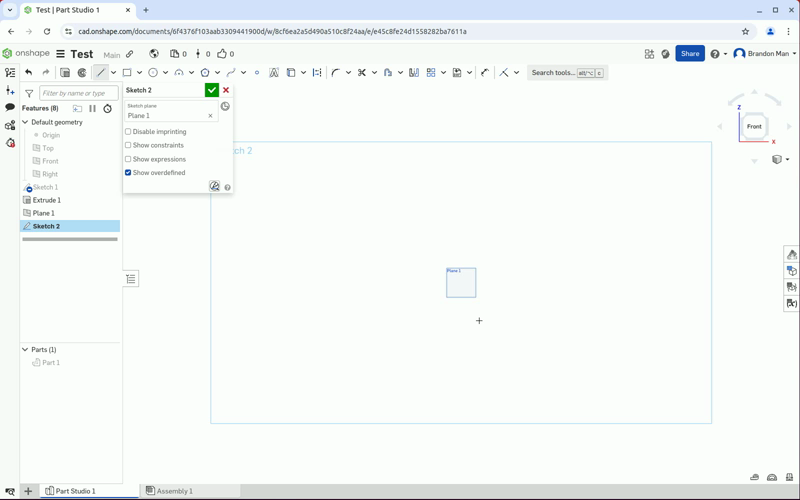
key_up(shift)
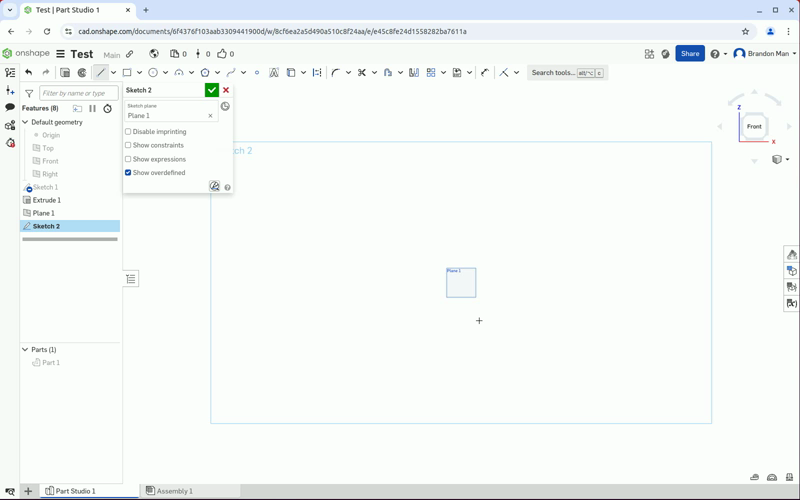
key_down(shift)
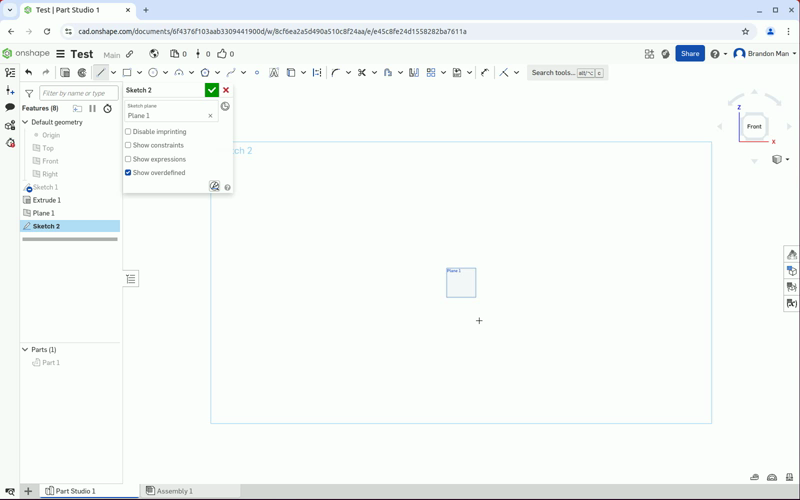
mouse_move(509, 320)
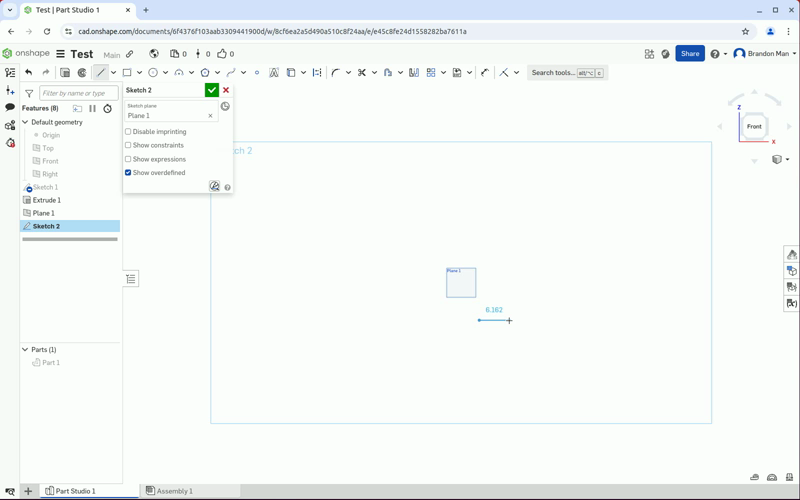
mouse_move(517, 320)
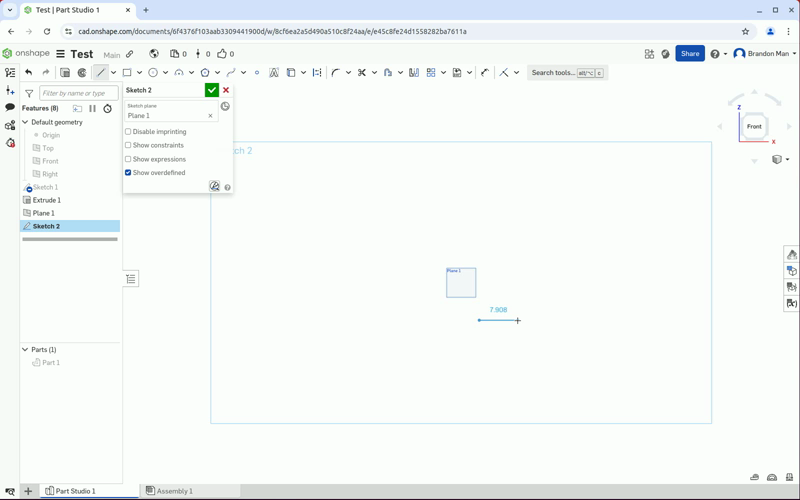
click(517, 320)
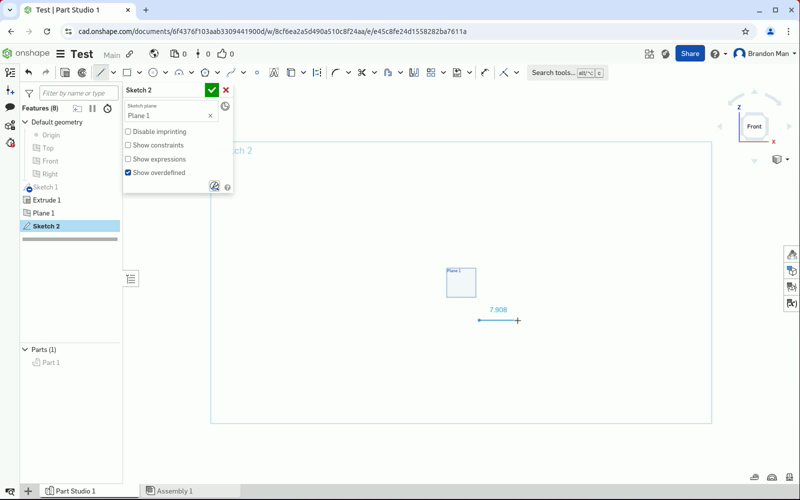
key_up(shift)
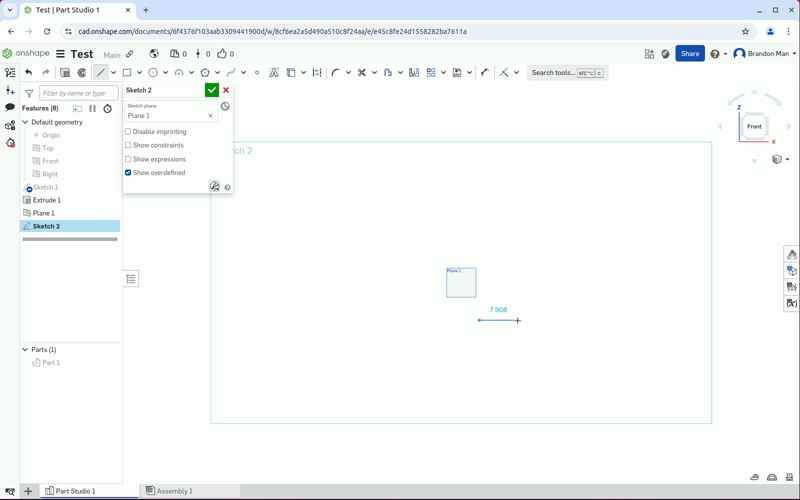
key_down(shift)
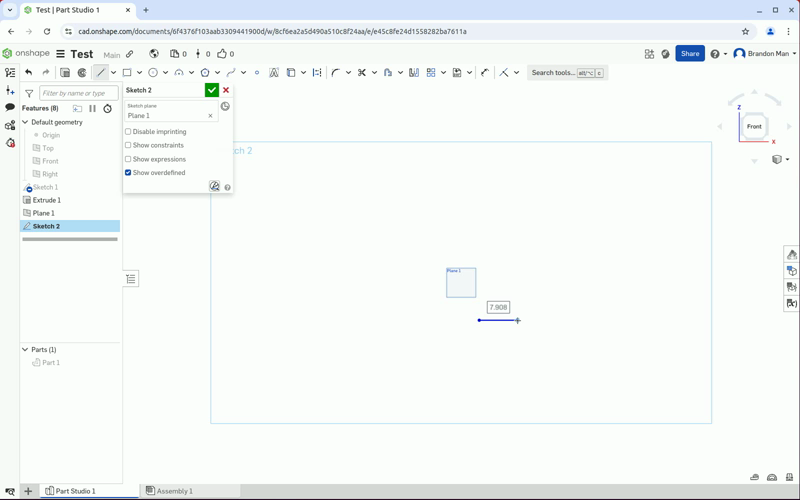
mouse_move(547, 320)
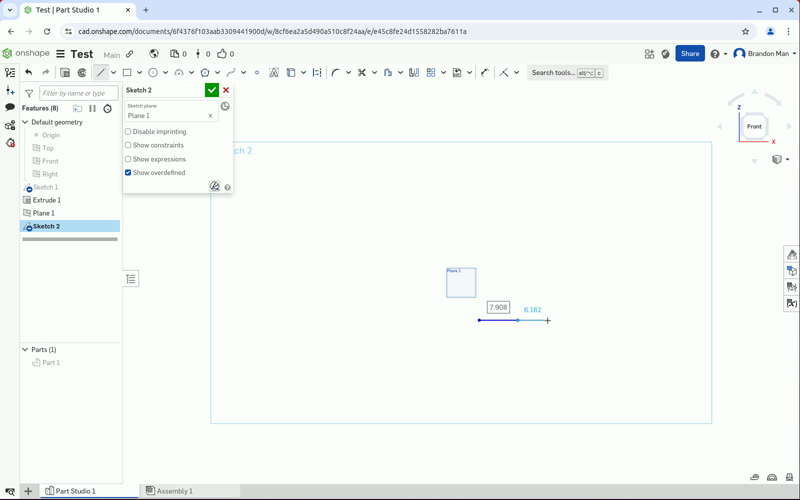
mouse_move(517, 301)
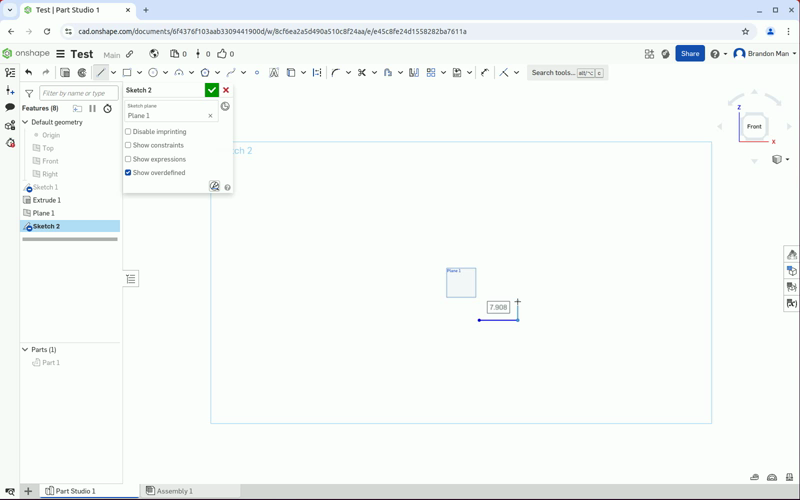
click(517, 301)
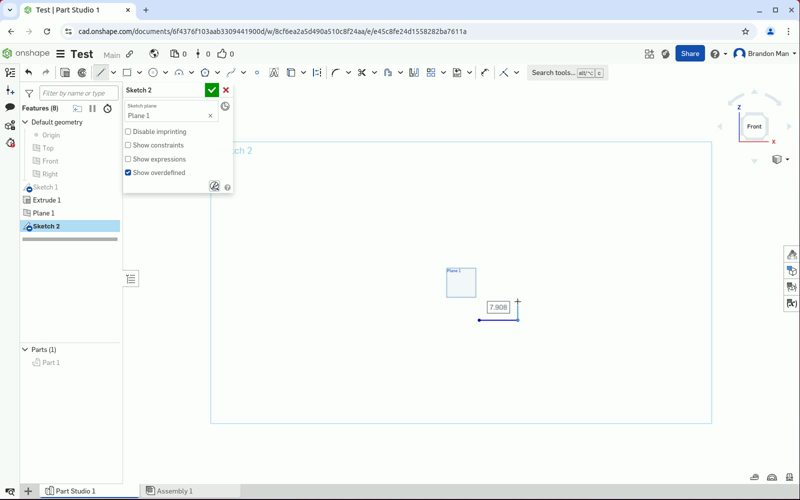
key_up(shift)
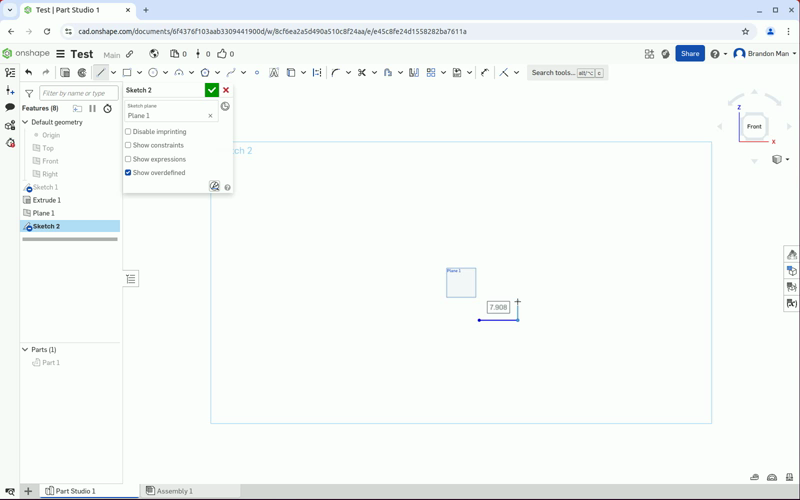
key_down(shift)
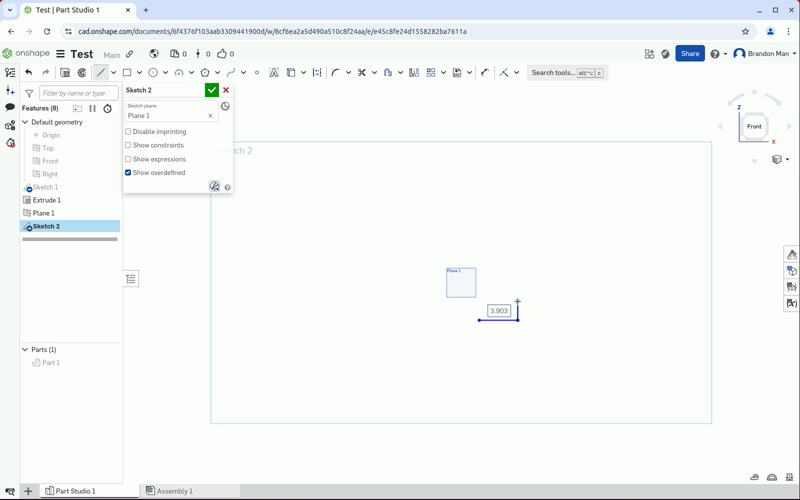
mouse_move(547, 301)
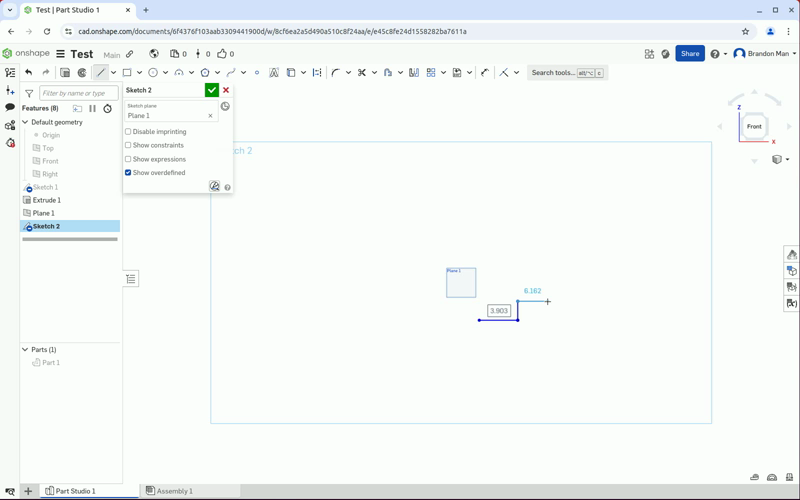
mouse_move(479, 301)
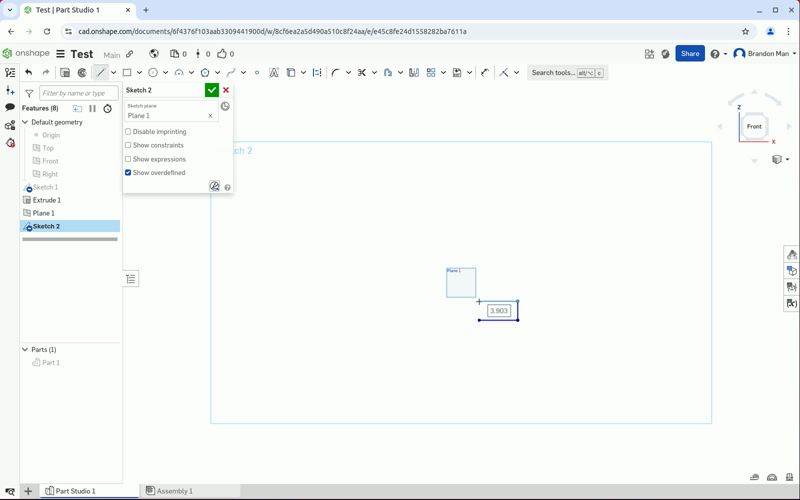
click(479, 301)
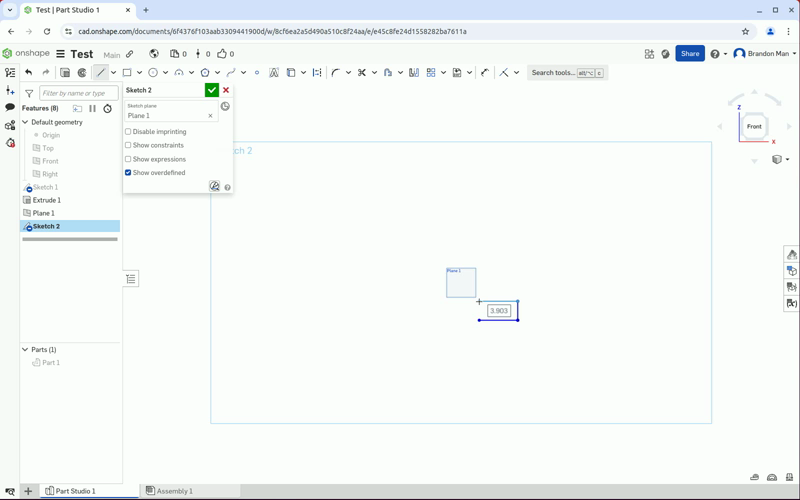
key_up(shift)
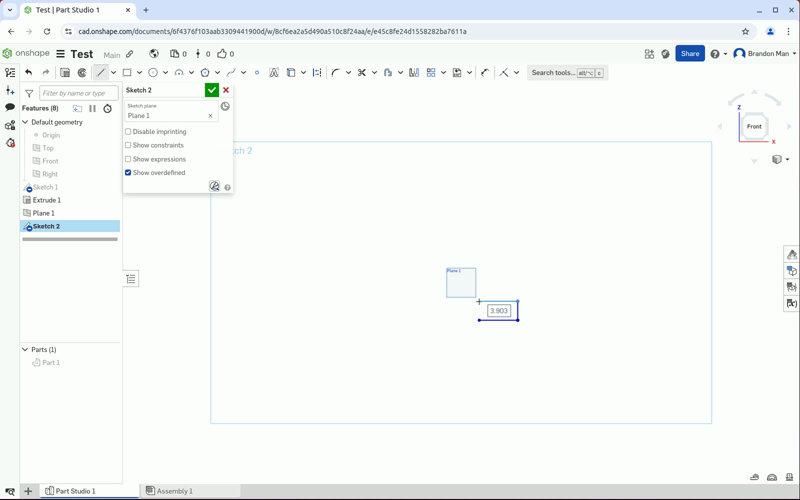
mouse_move(509, 301)
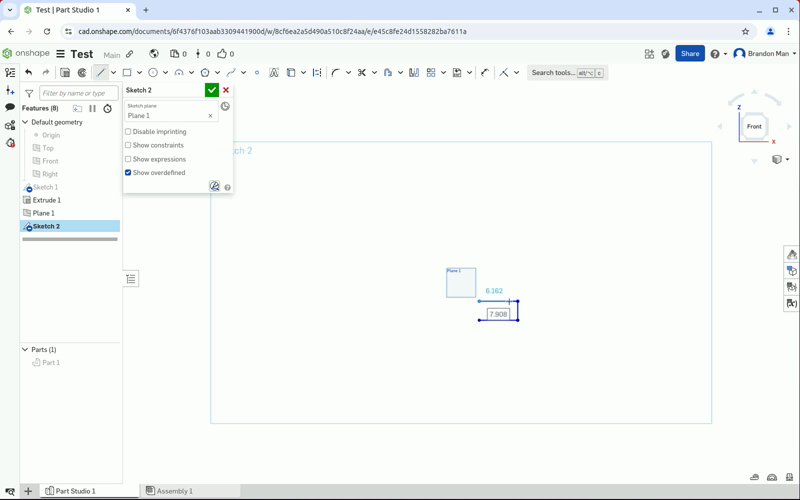
key_down(shift)
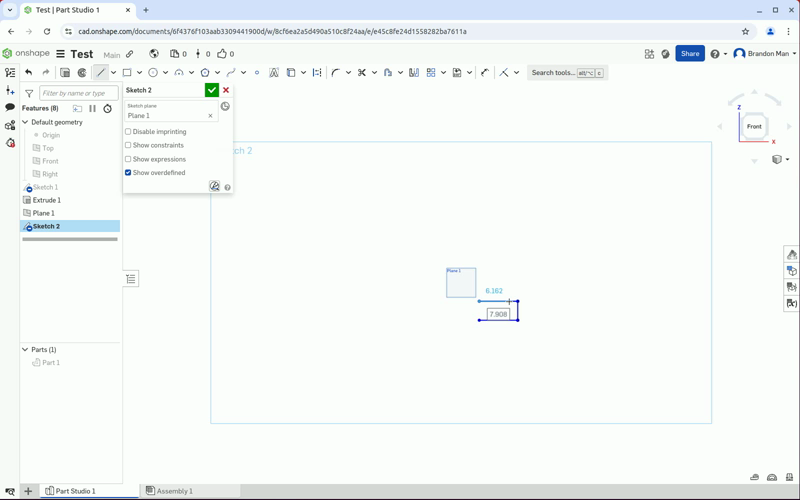
mouse_move(479, 320)
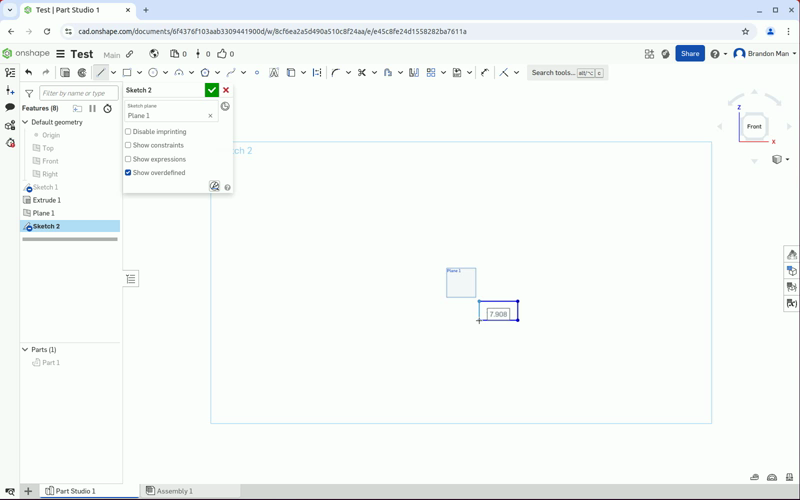
key_up(shift)
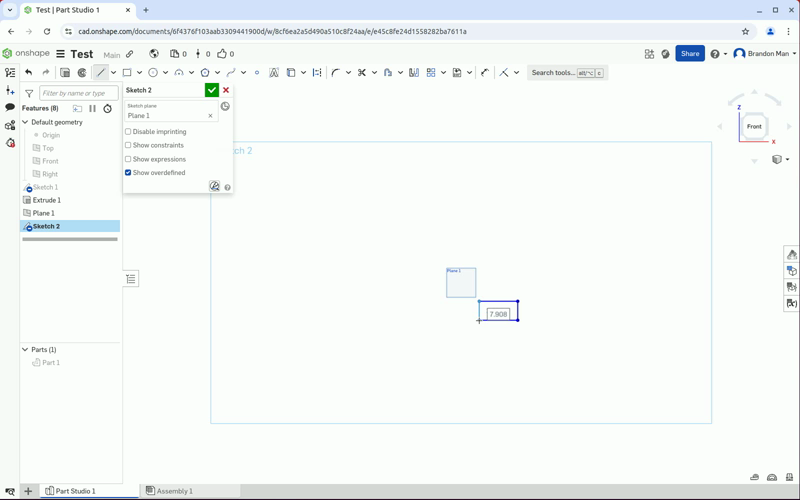
click(479, 320)
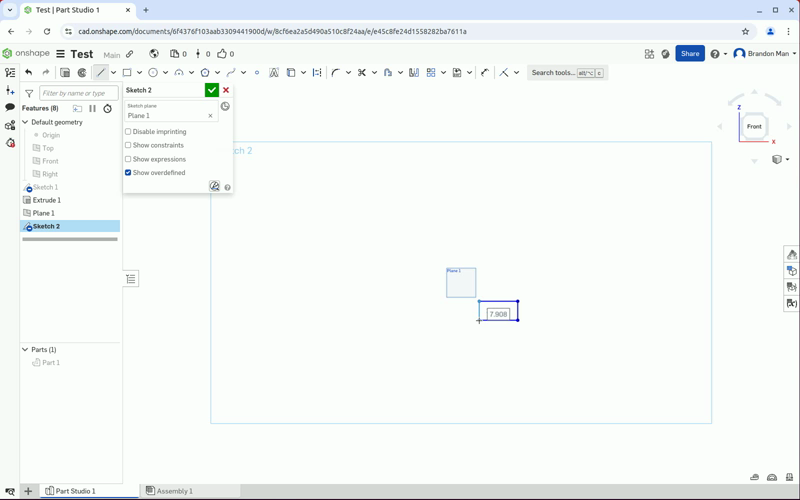
key(esc)
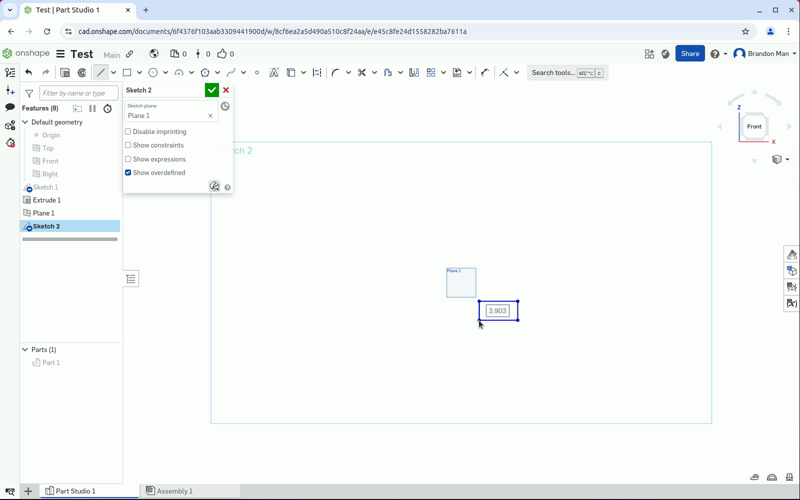
mouse_move(512, 306)
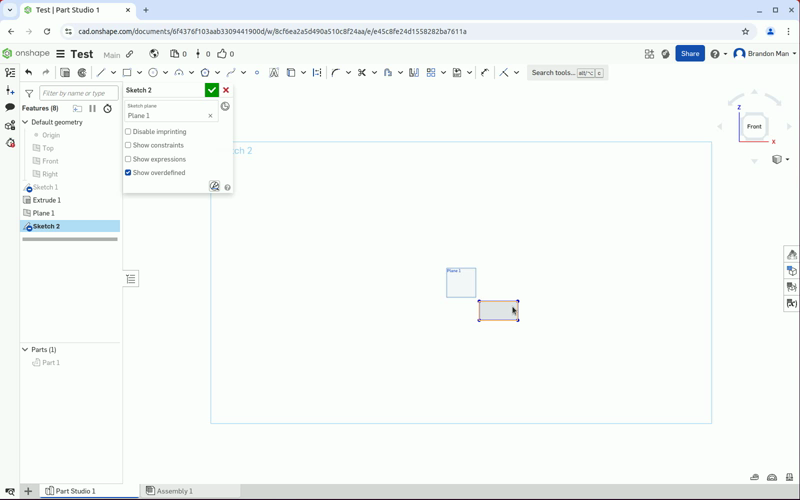
scroll(6)
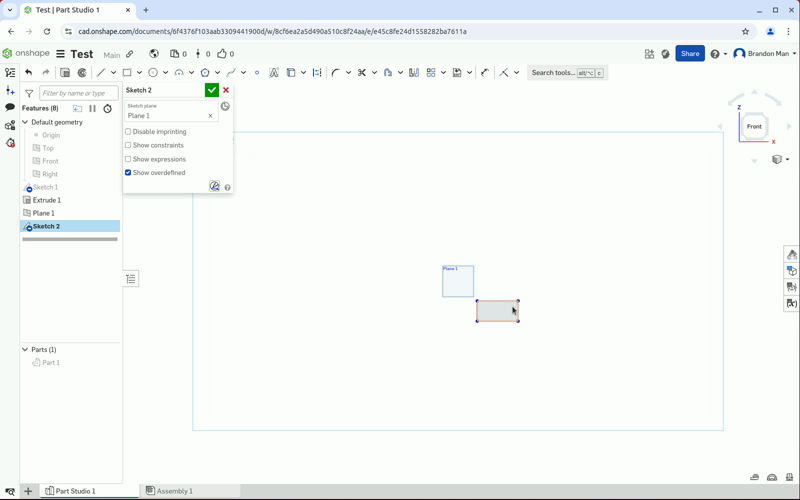
scroll(6)
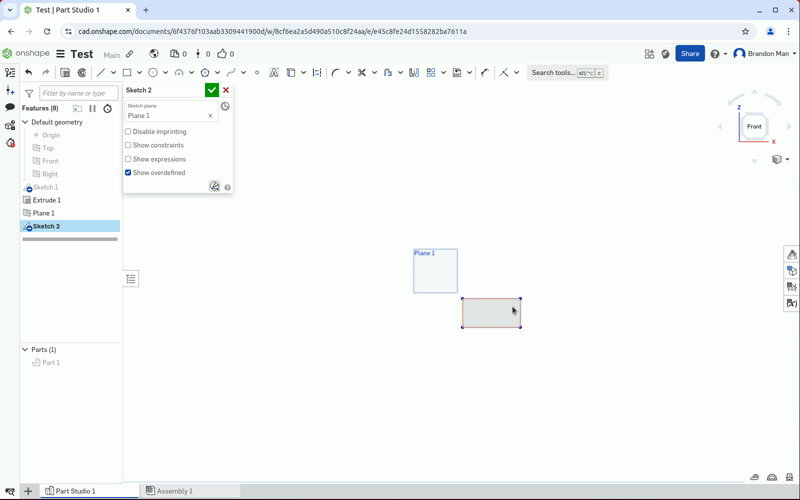
scroll(6)
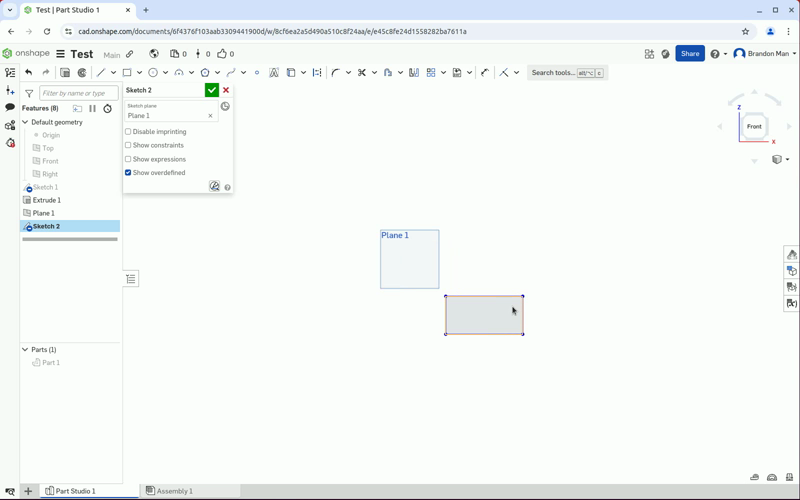
scroll(6)
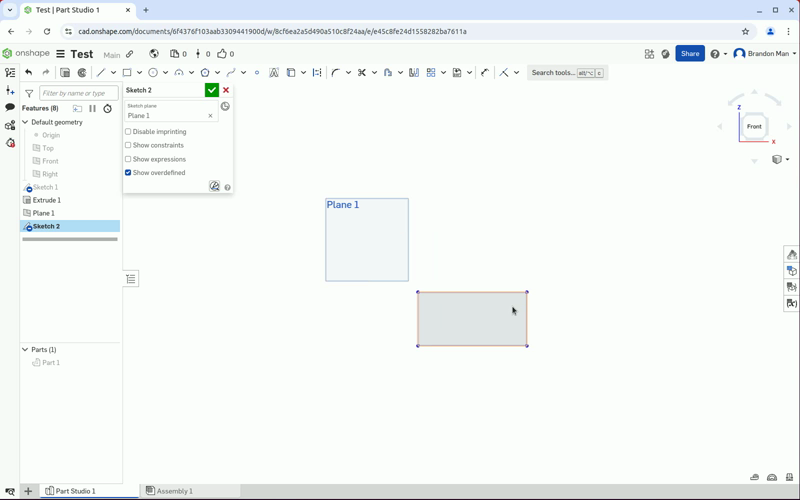
scroll(6)
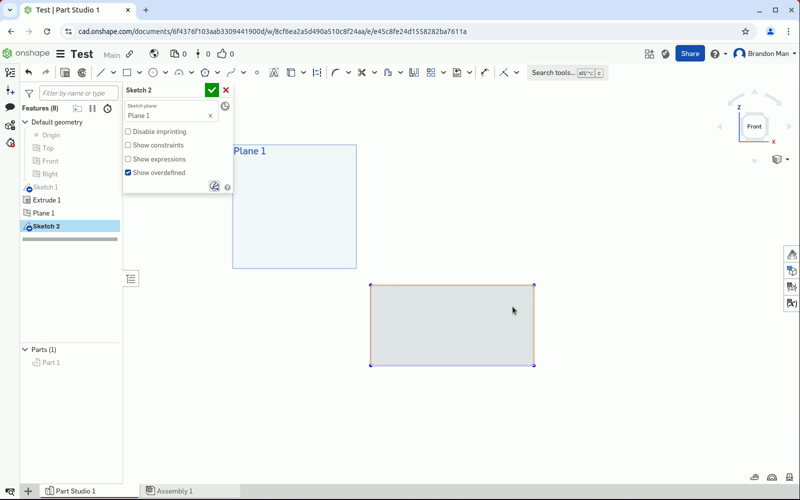
scroll(6)
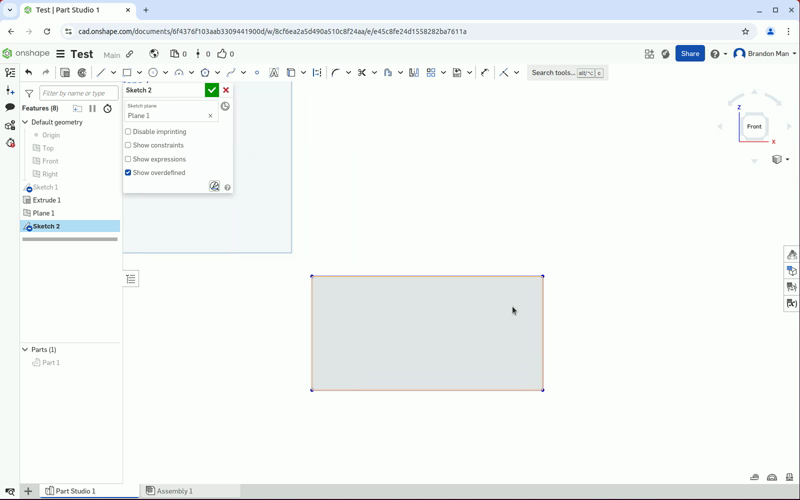
scroll(6)
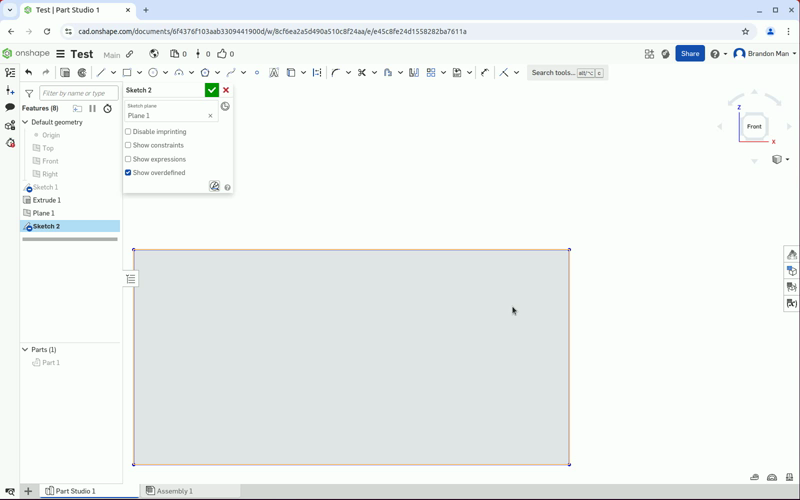
click(512, 306)
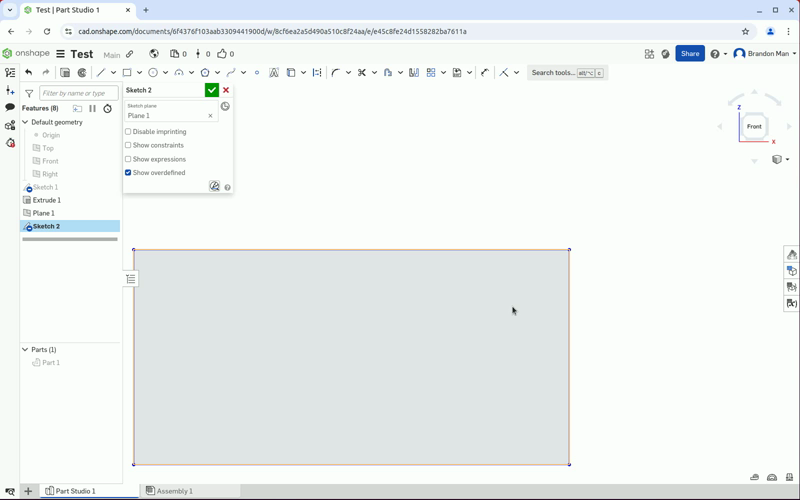
scroll(-6)
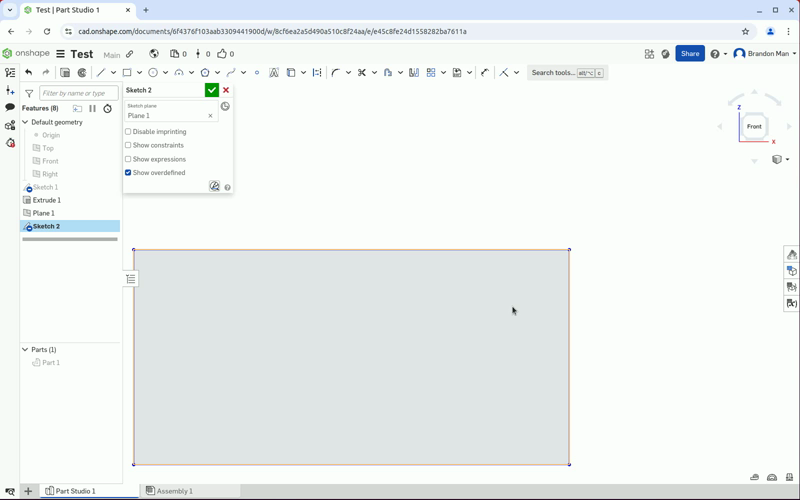
scroll(-6)
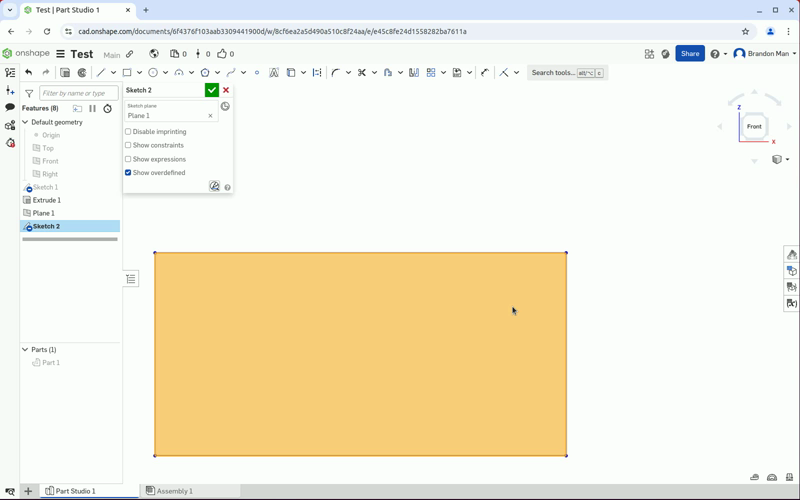
scroll(-6)
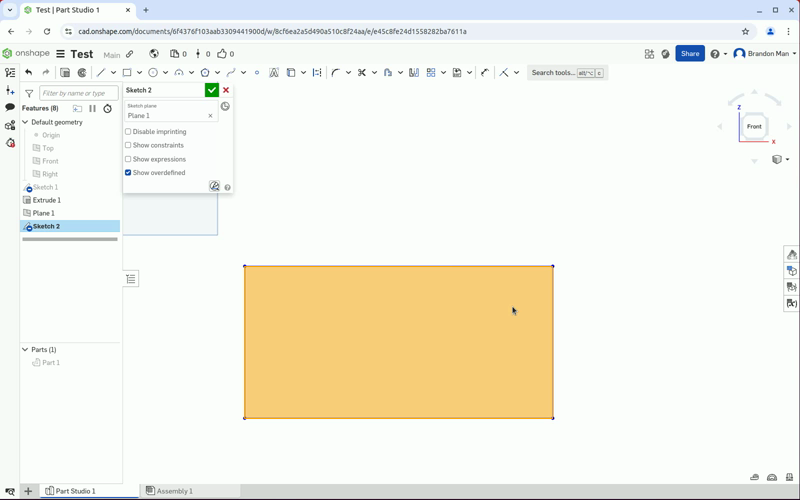
scroll(-6)
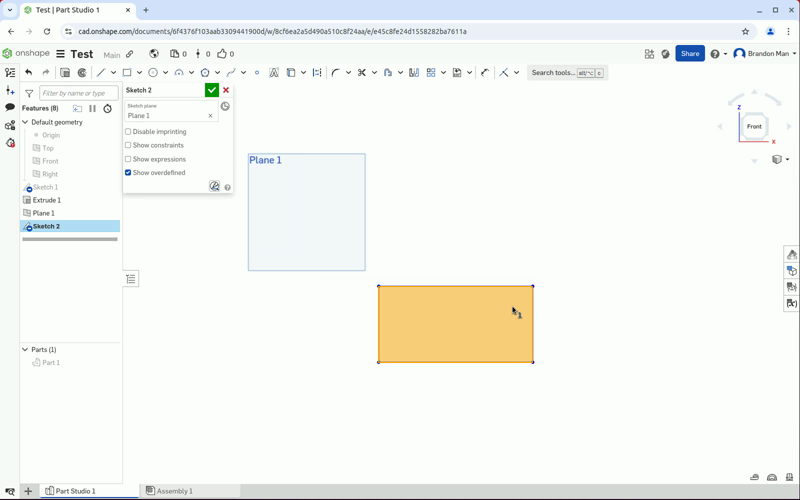
scroll(-6)
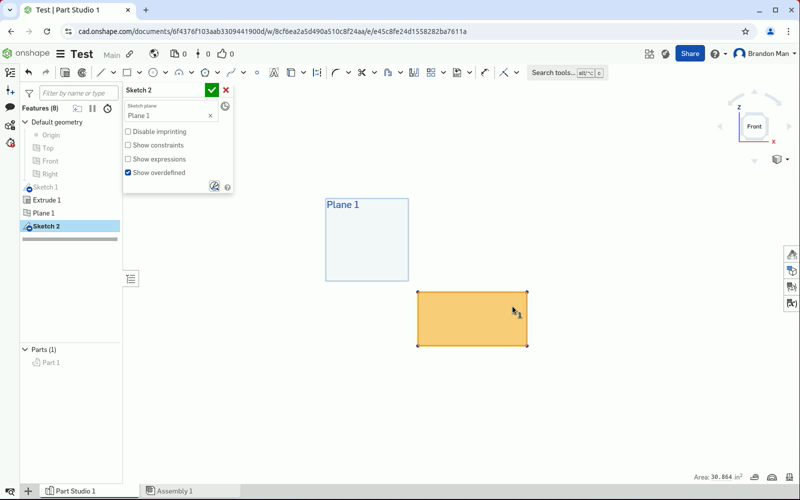
scroll(-6)
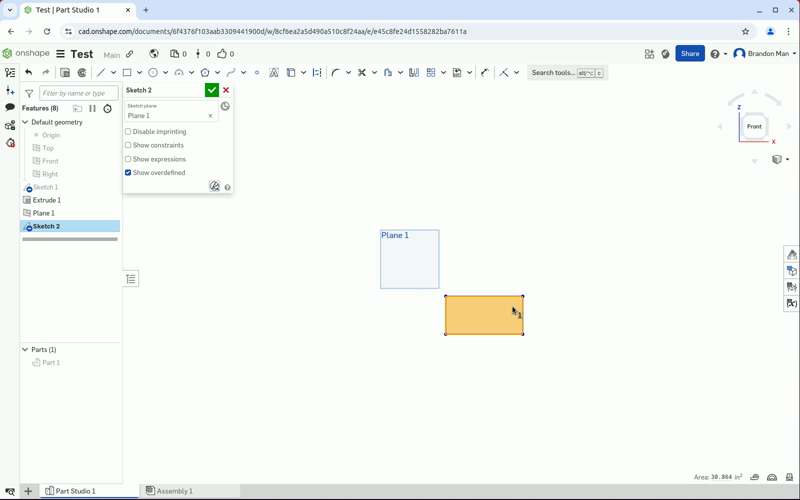
scroll(-6)
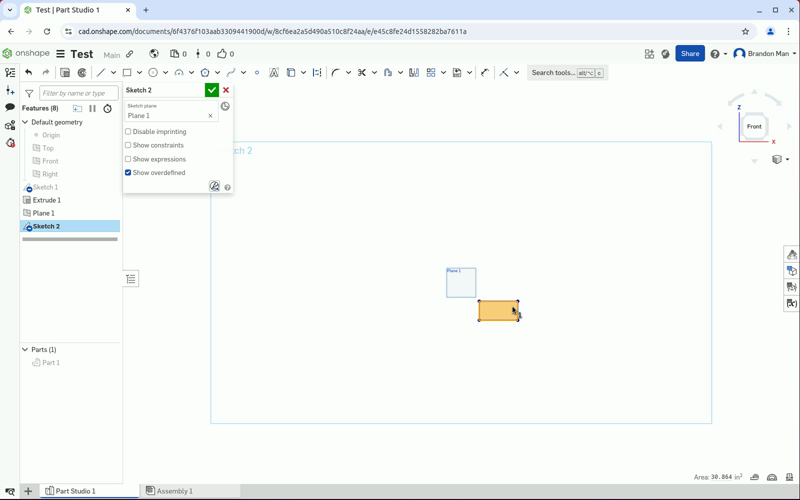
mouse_move(73, 352)
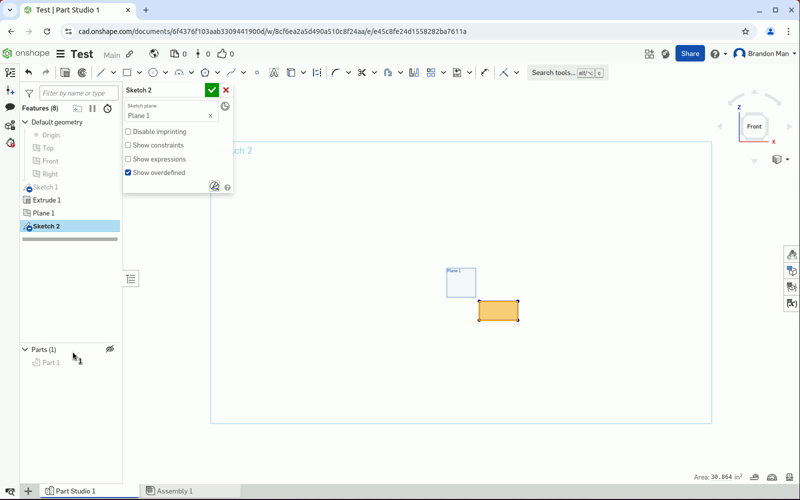
key(shift+y)
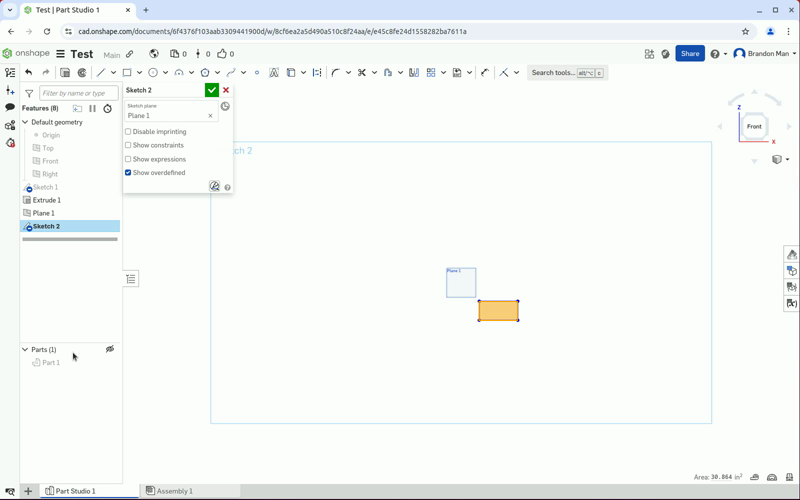
key(shift+e)
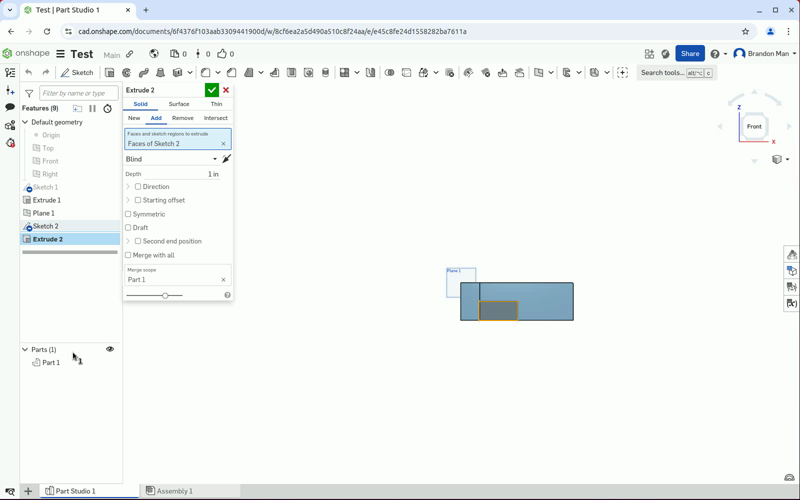
mouse_move(143, 106)
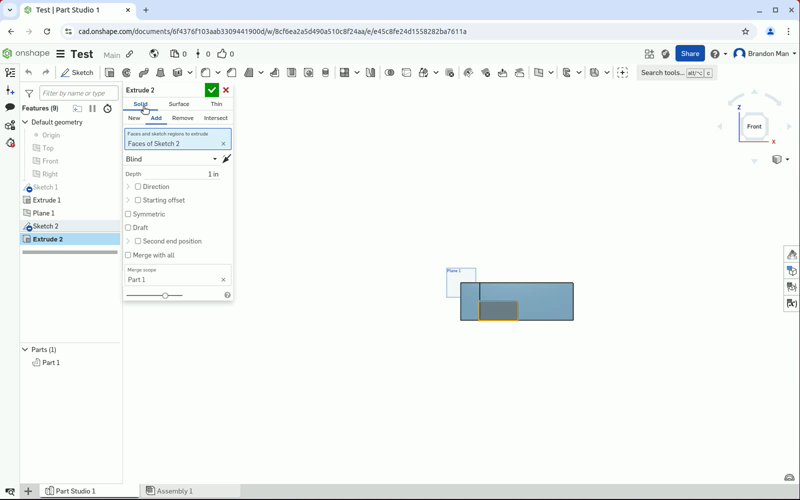
click(143, 106)
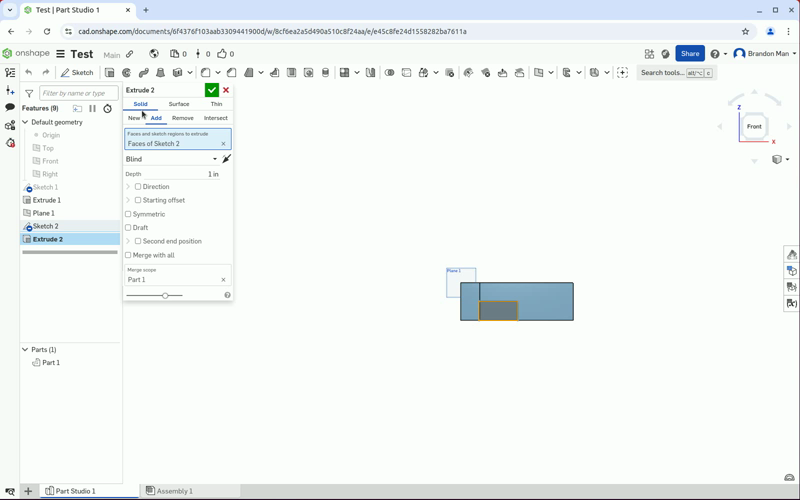
mouse_move(137, 120)
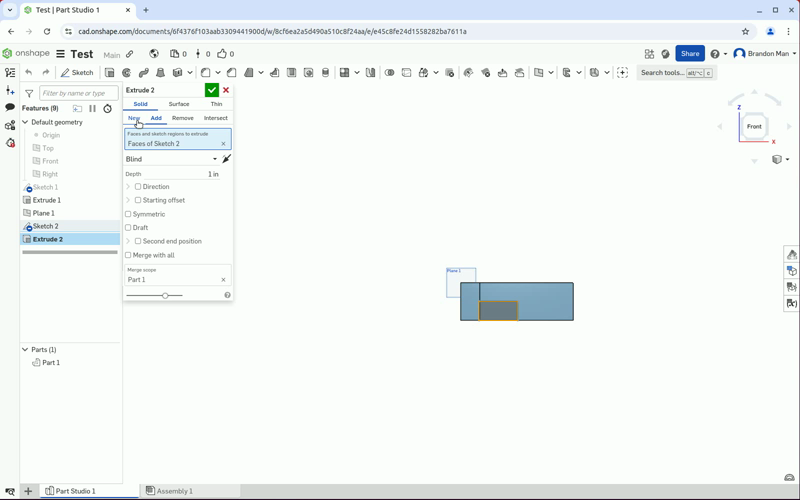
click(137, 120)
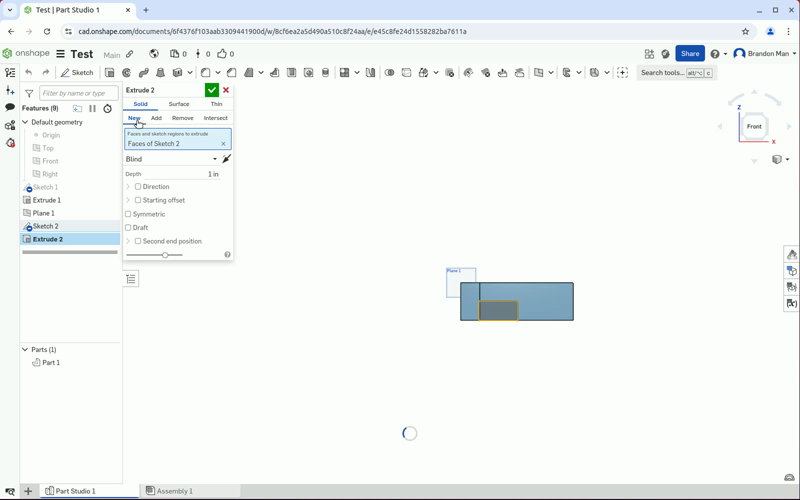
key(tab, 4)
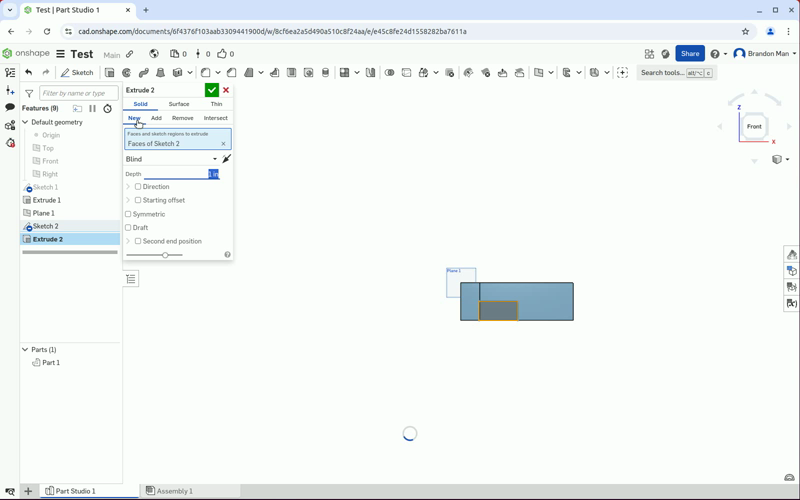
text(3.851)
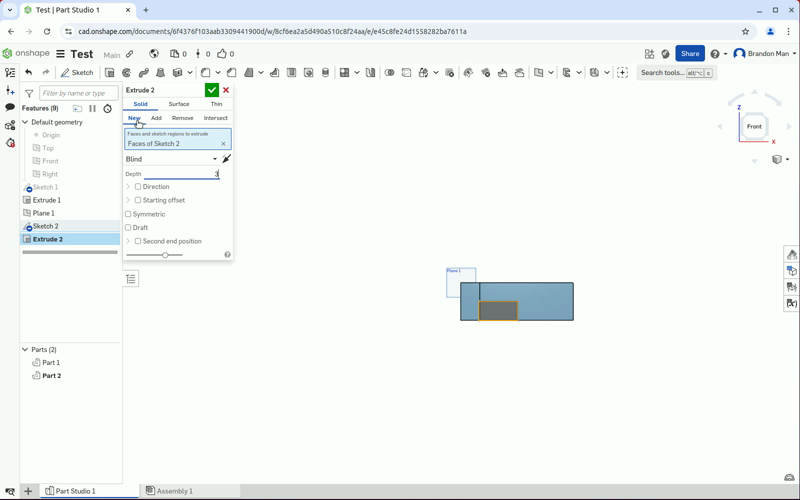
key(enter)
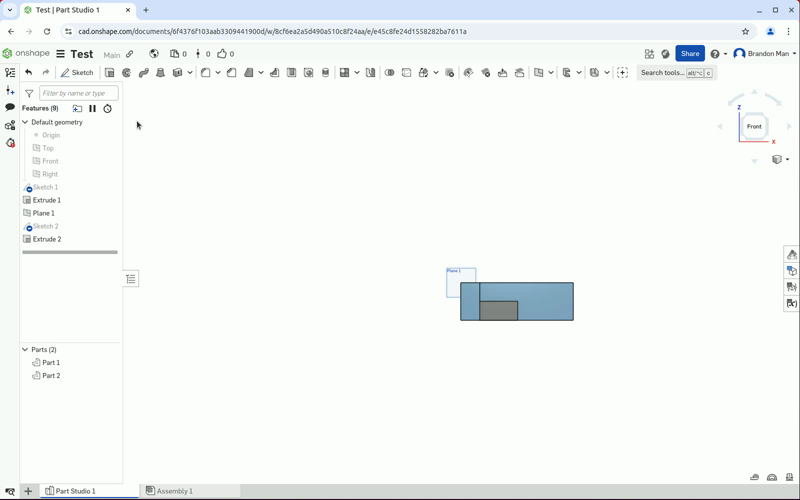
key(shift+h)
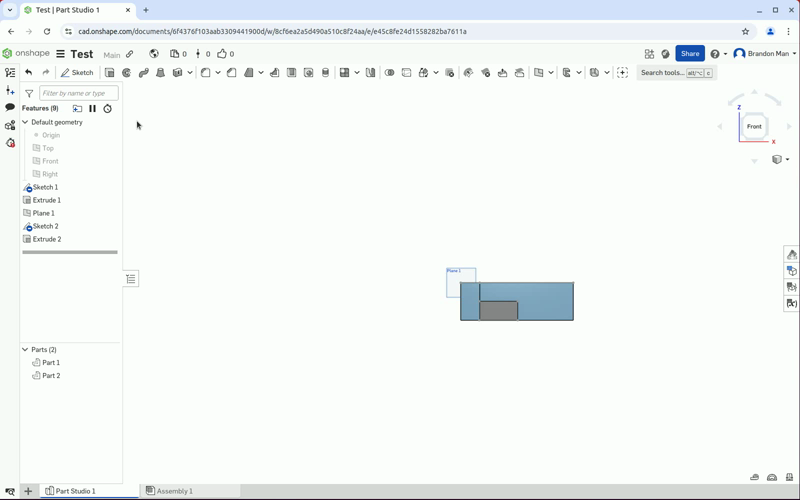
key(shift+h)
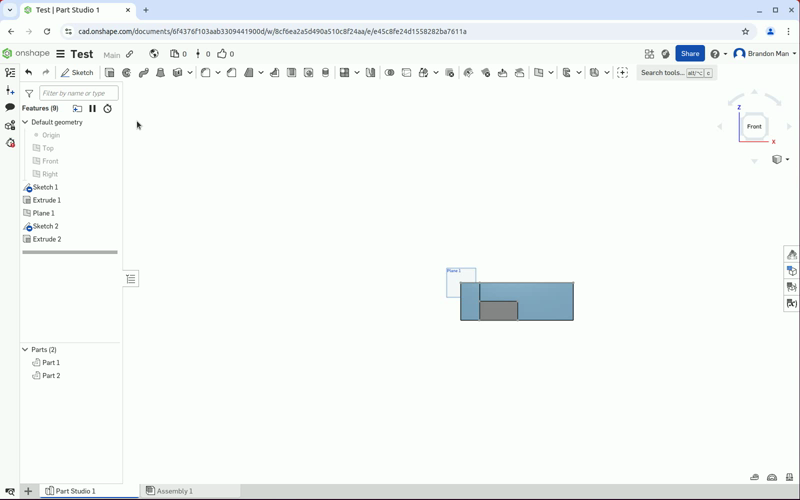
key(shift+7)
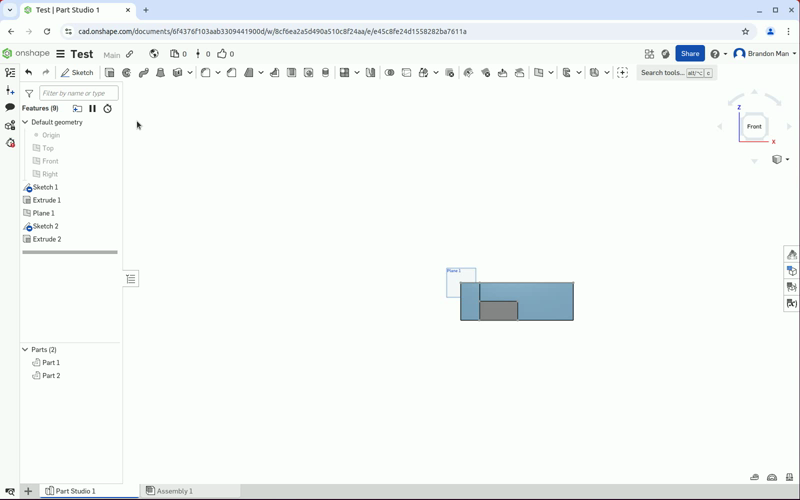
key(left, 2)
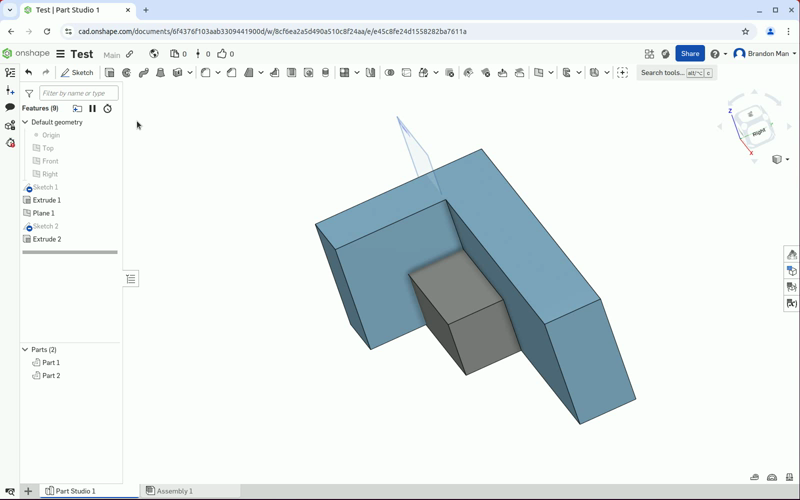
key(down, 2)
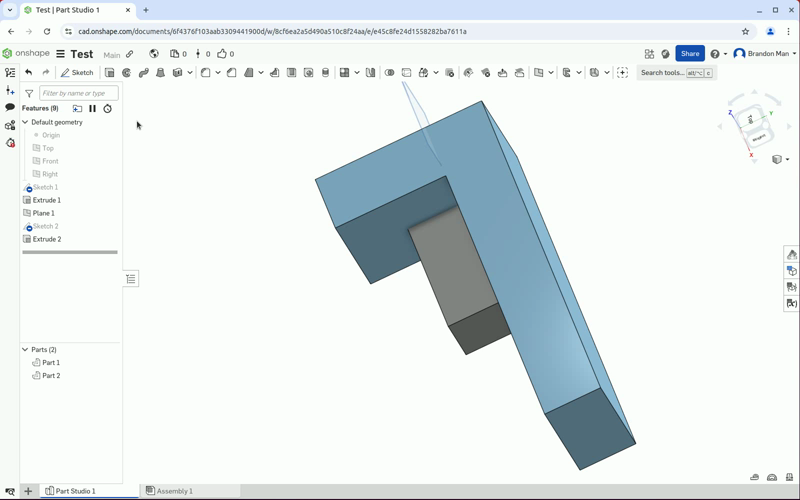
key(up, 2)
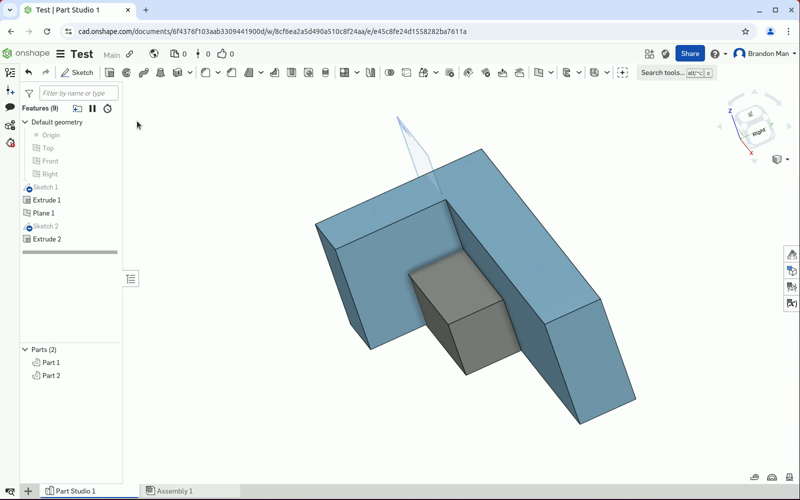
key(right, 2)
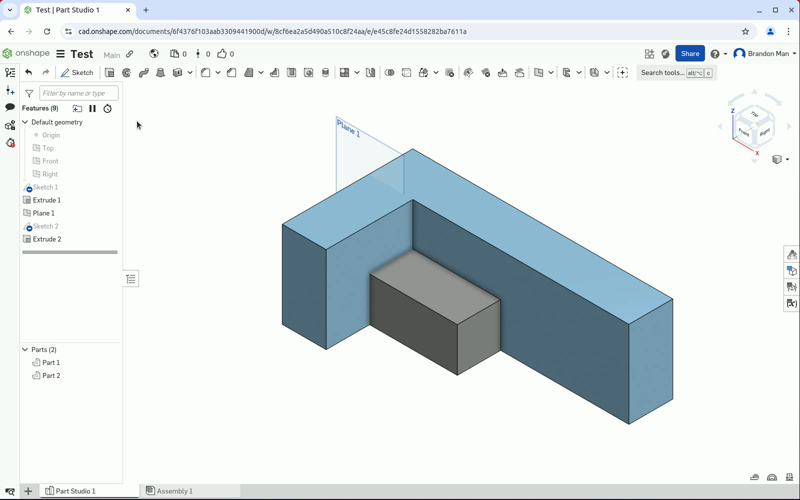
mouse_move(73, 189)
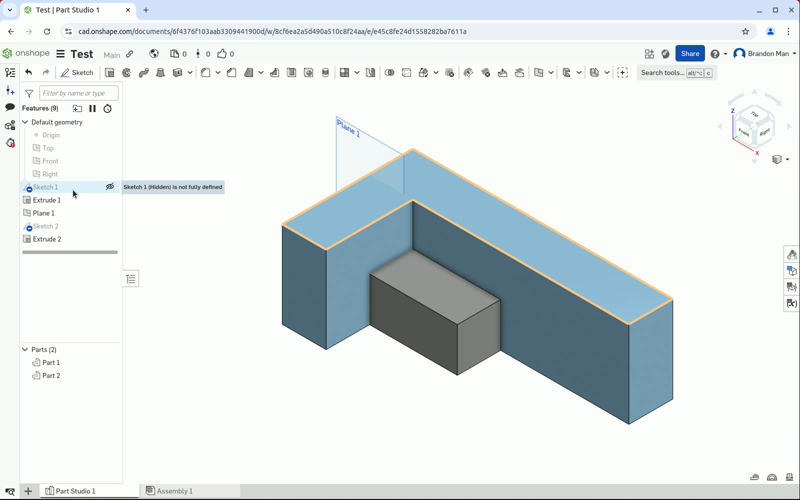
click(73, 189)